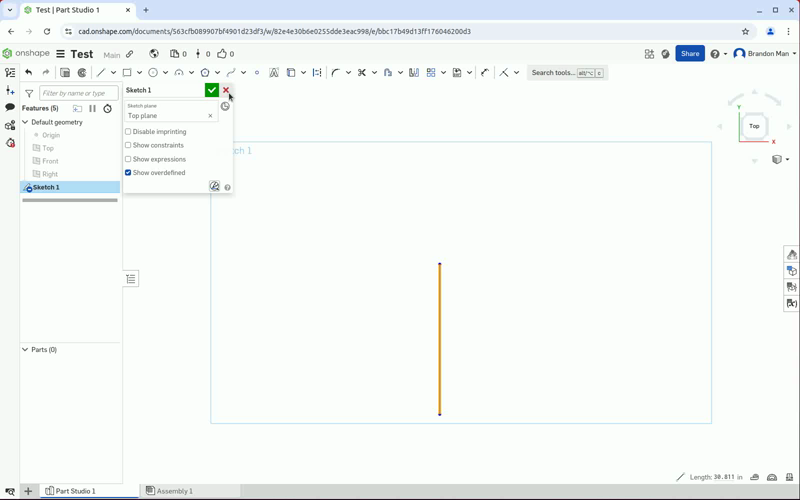
key(shift+h)
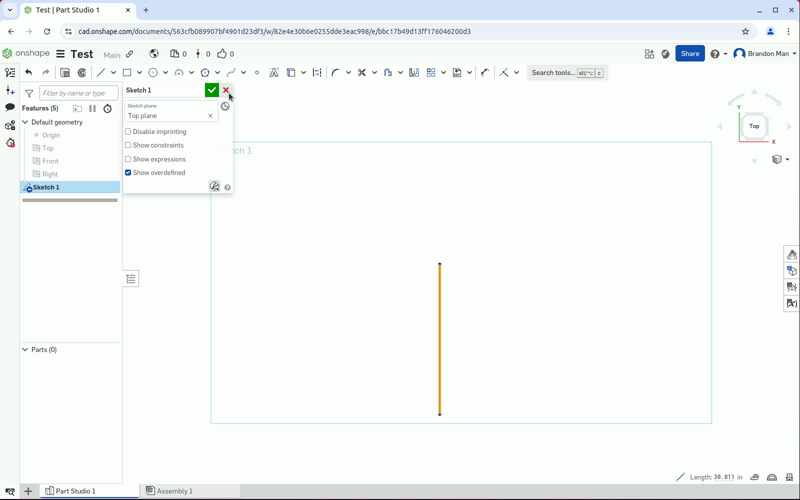
key(shift+s)
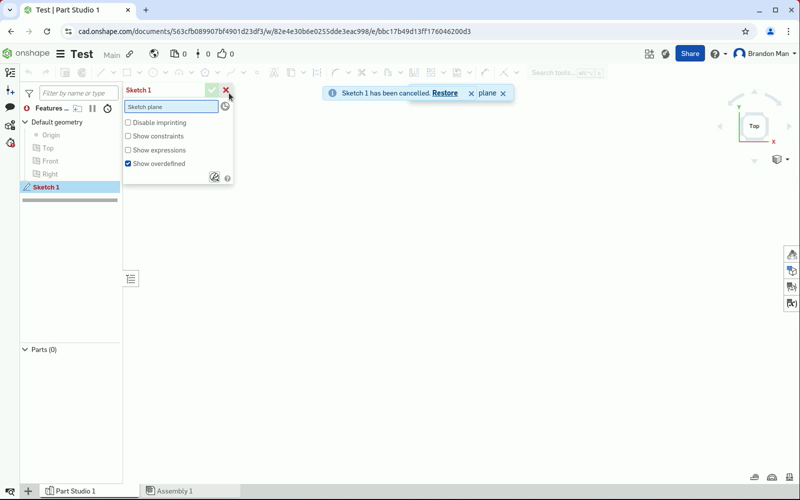
mouse_move(73, 150)
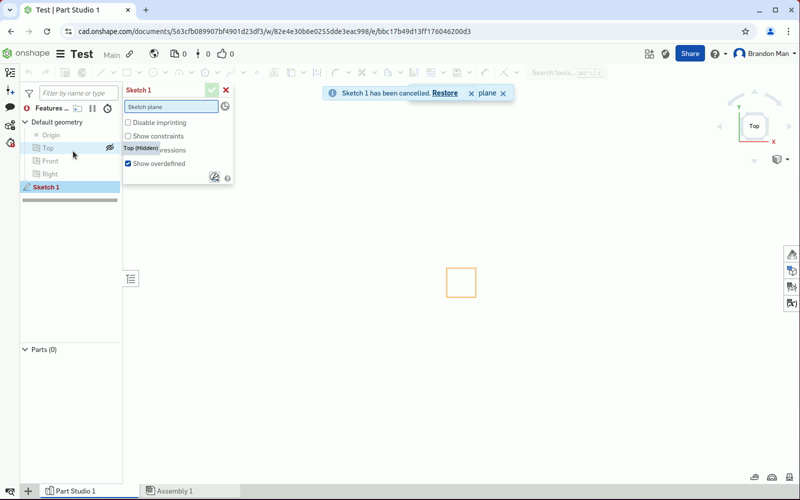
click(73, 150)
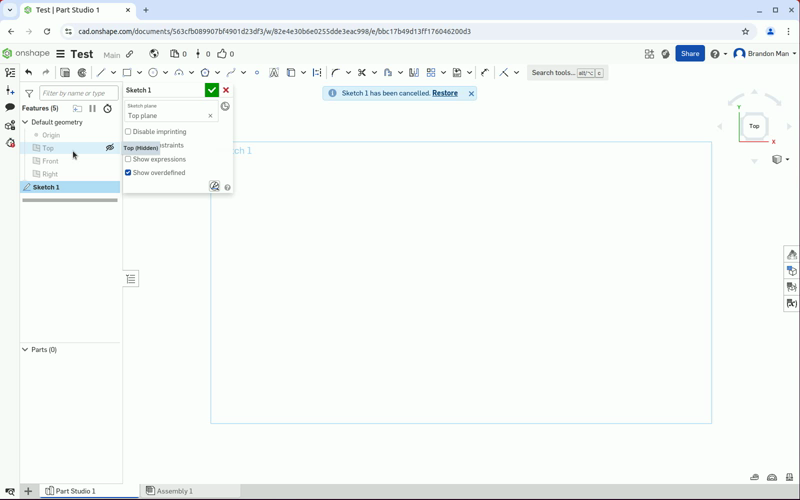
mouse_move(73, 352)
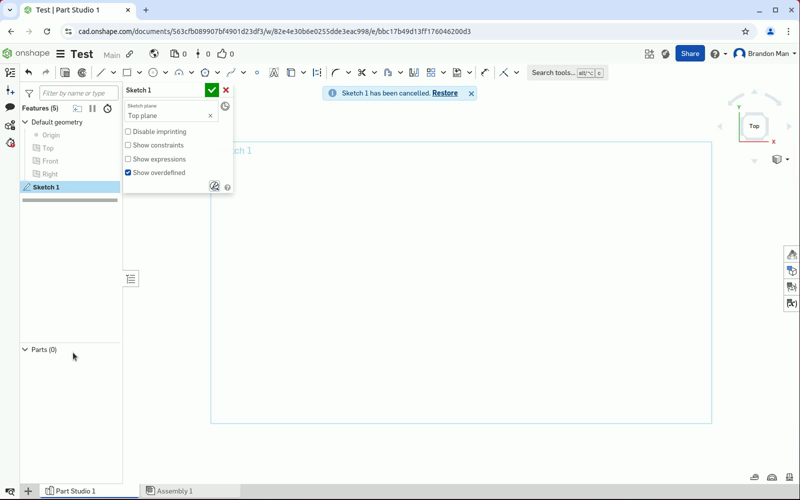
key(y)
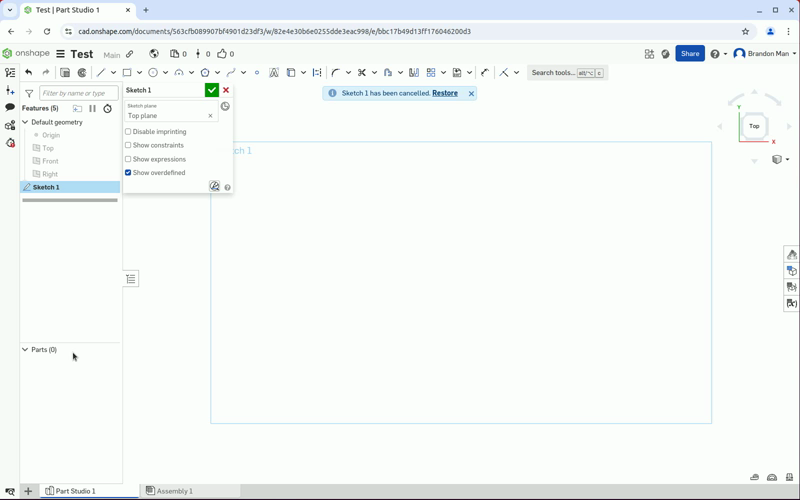
key(c)
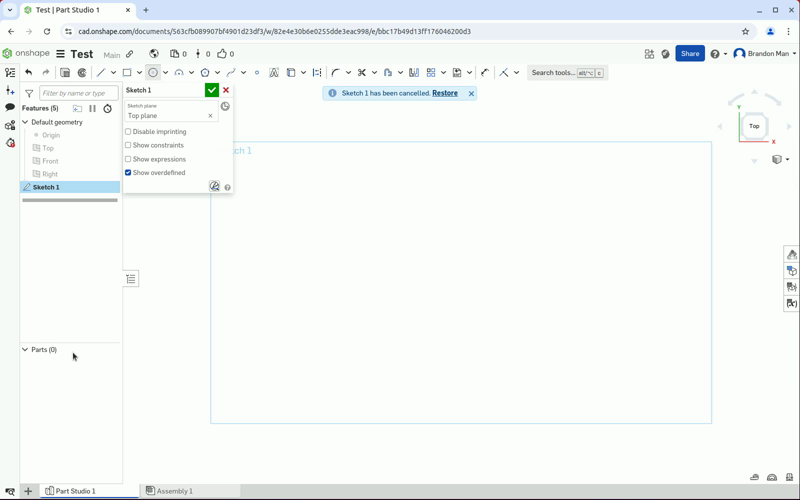
key_down(shift)
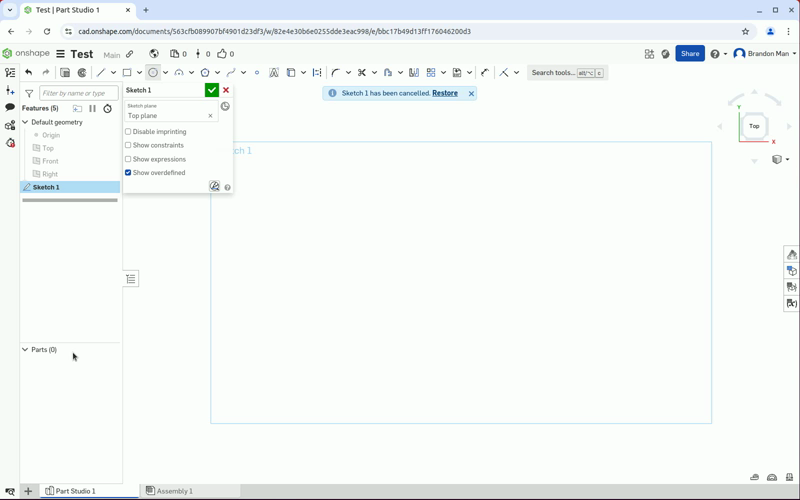
mouse_move(461, 282)
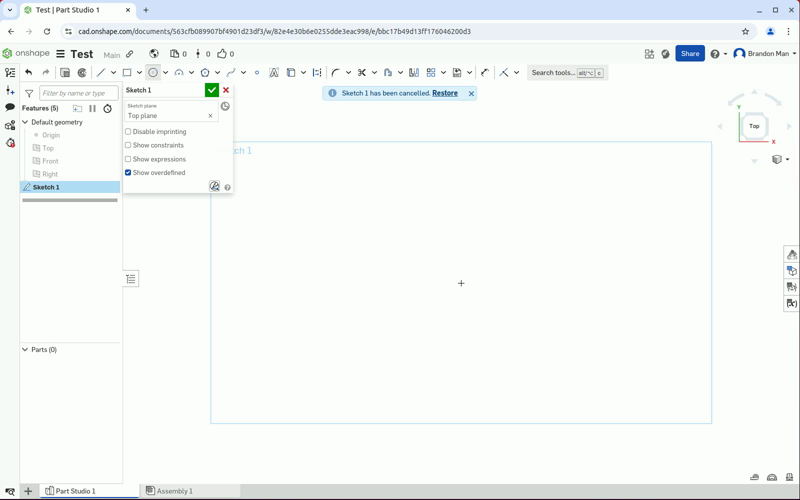
click(461, 282)
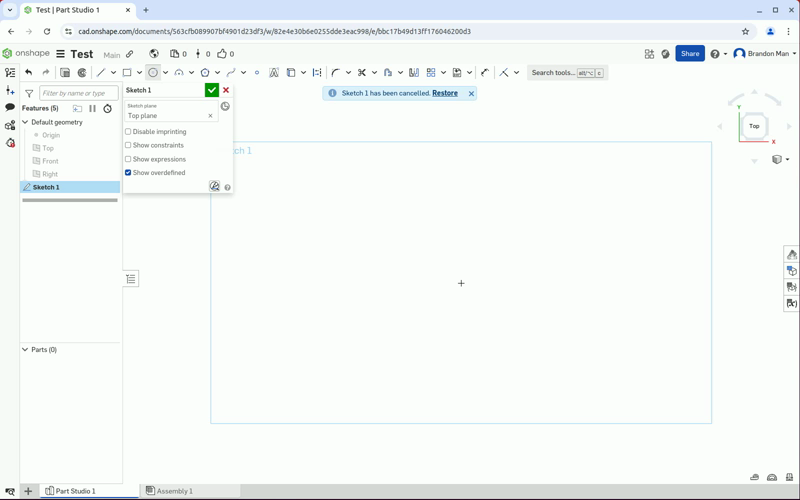
key_up(shift)
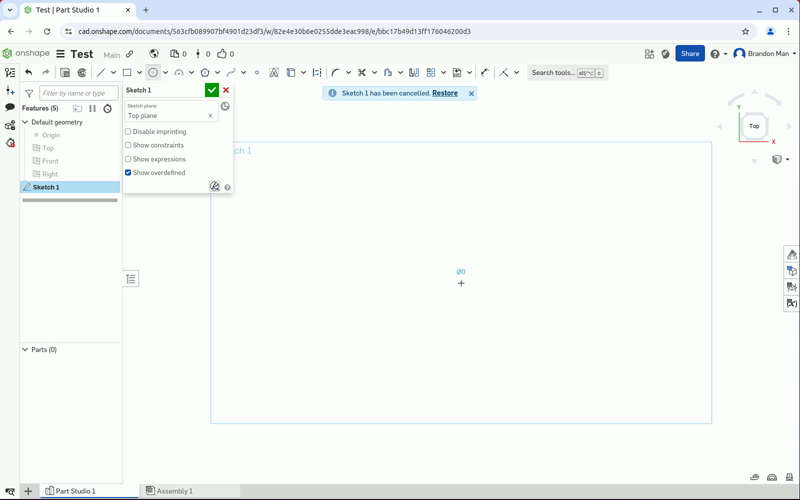
mouse_move(477, 282)
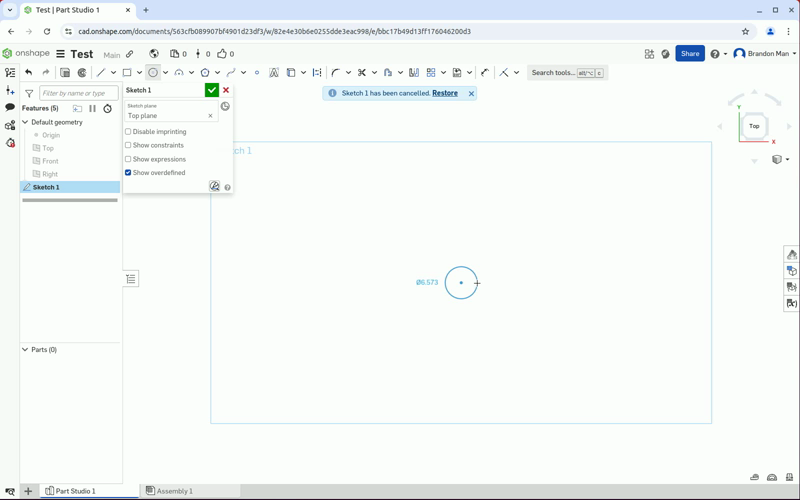
click(477, 282)
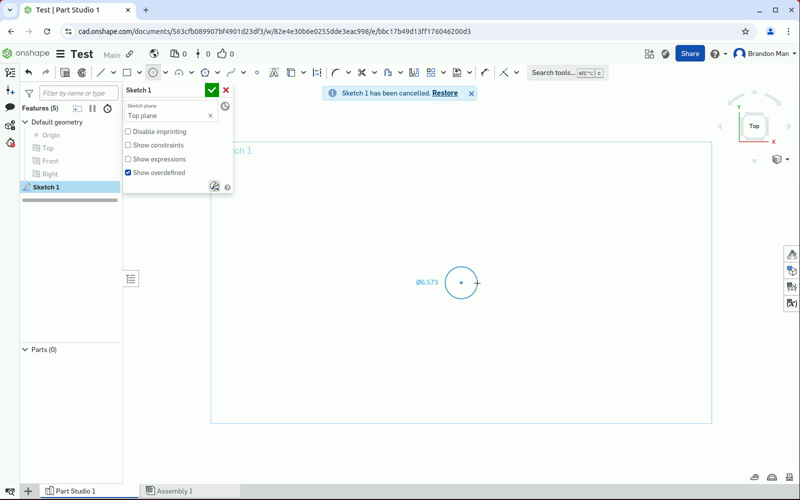
key(esc)
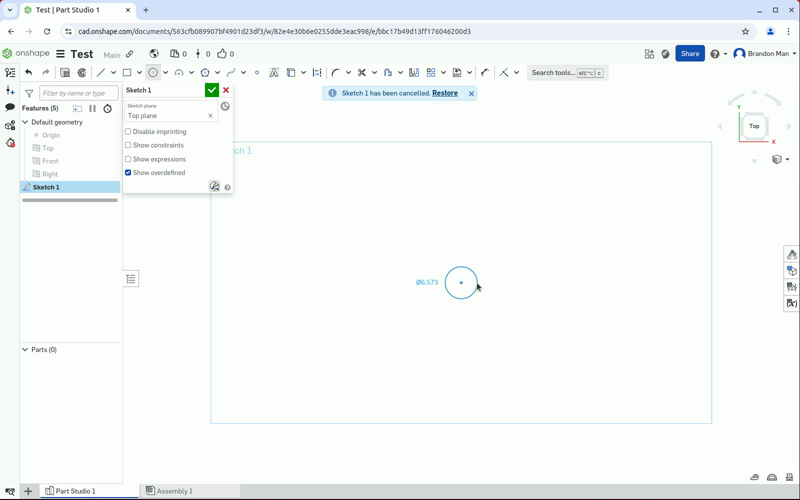
mouse_move(458, 273)
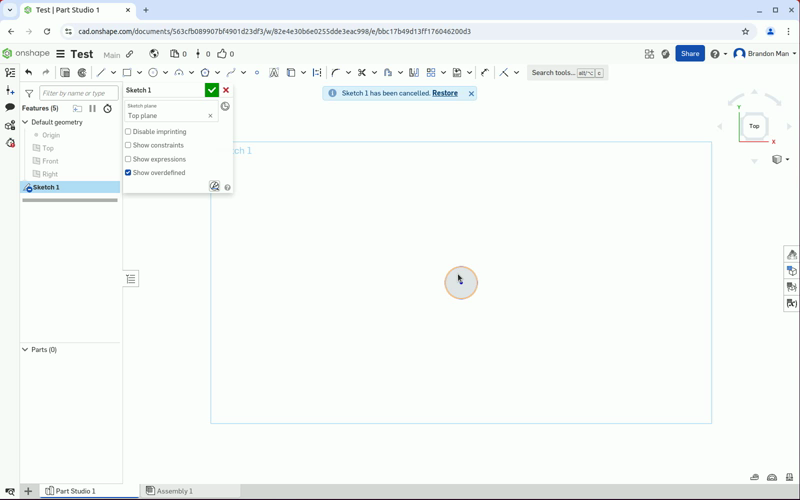
scroll(6)
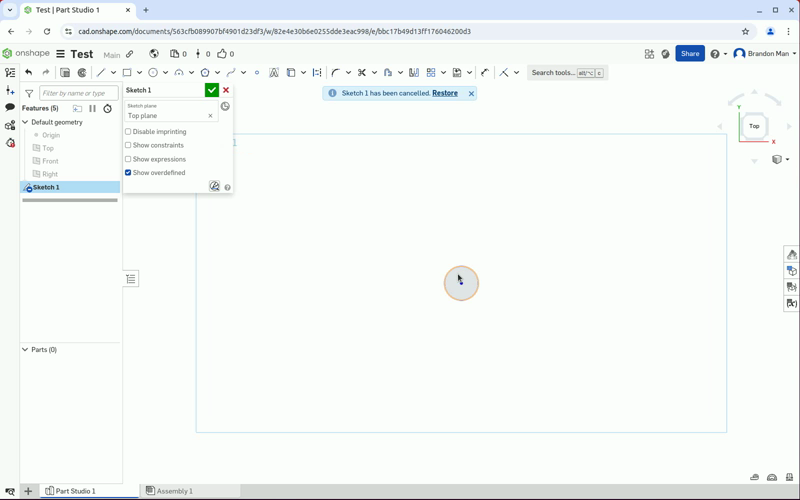
scroll(6)
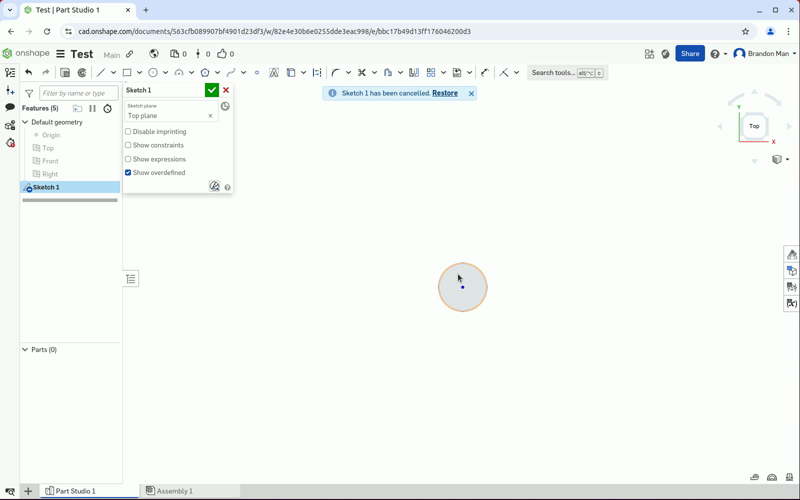
scroll(6)
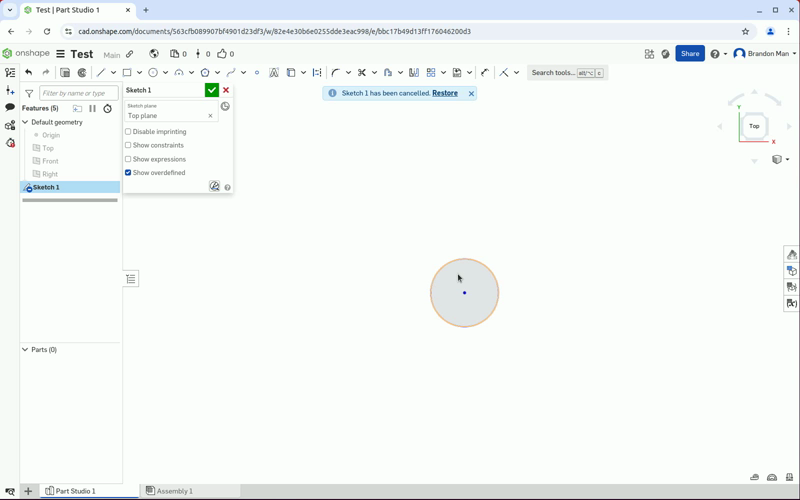
scroll(6)
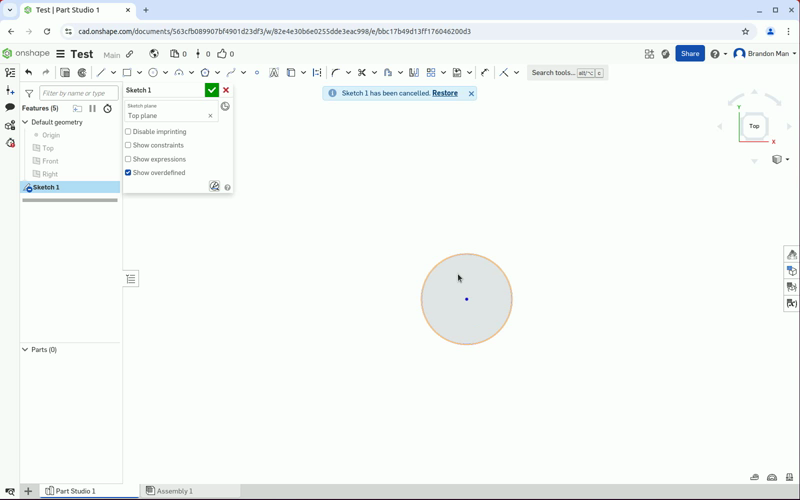
scroll(6)
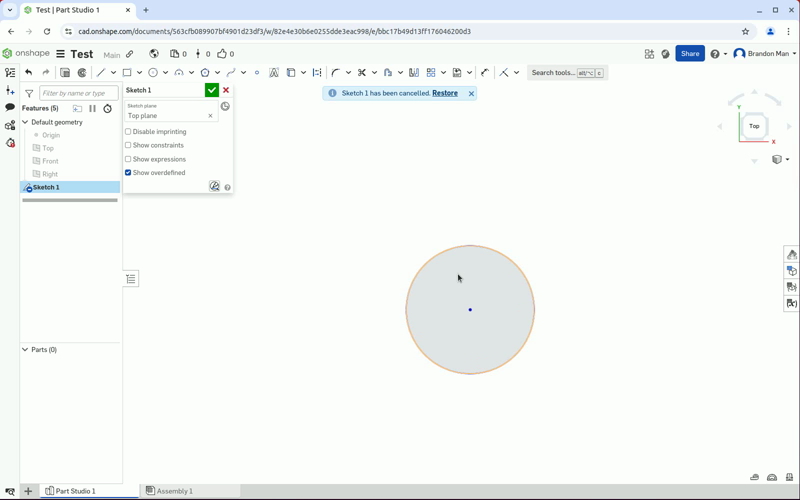
scroll(6)
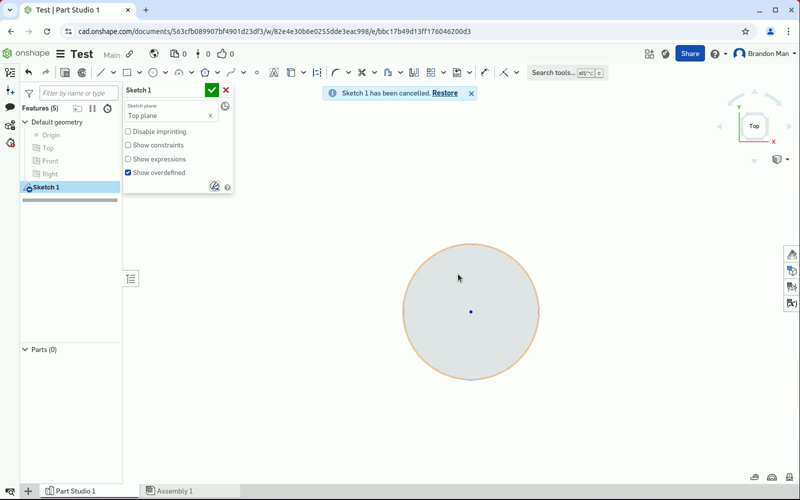
scroll(6)
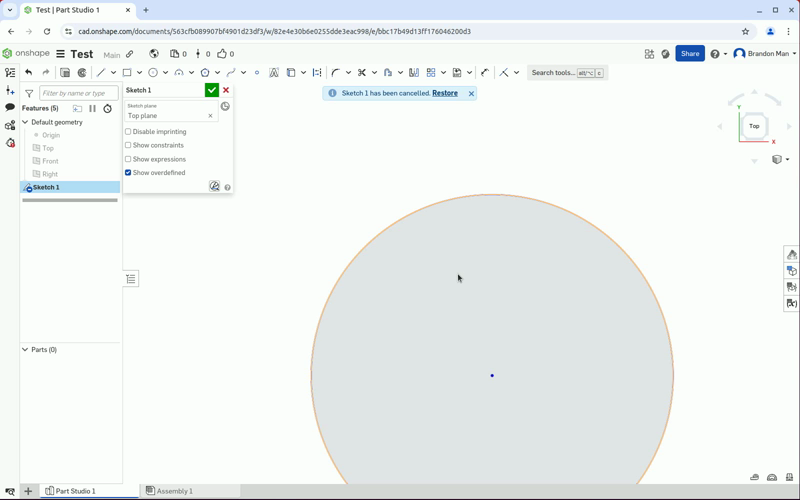
click(458, 273)
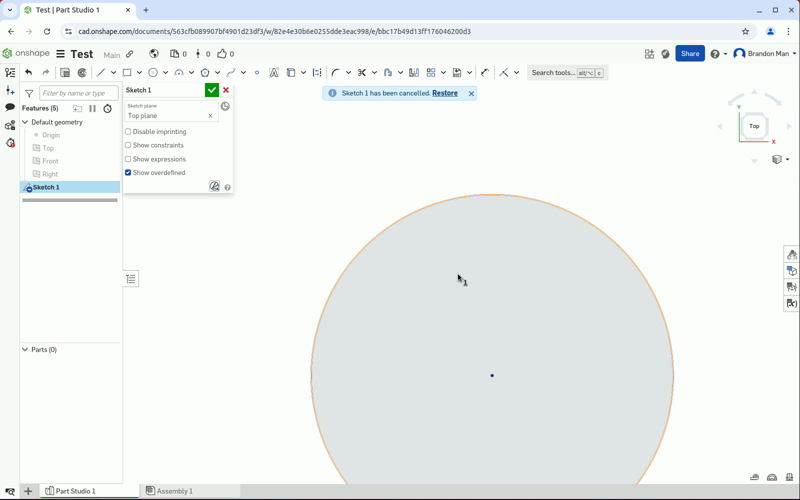
scroll(-6)
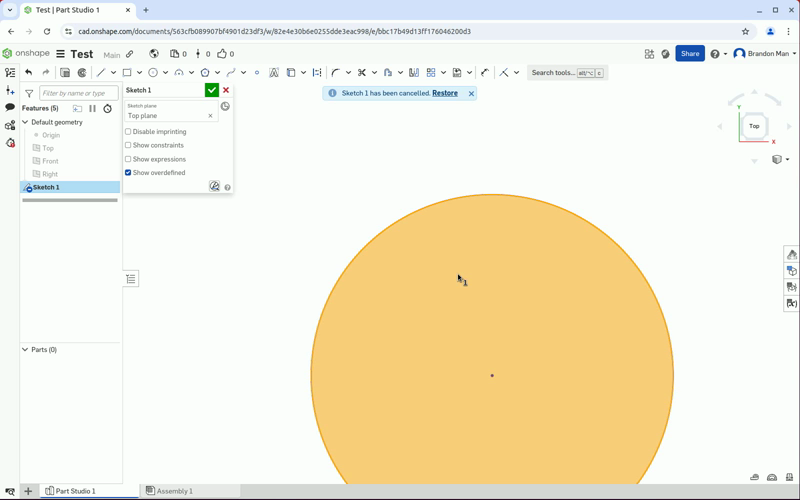
scroll(-6)
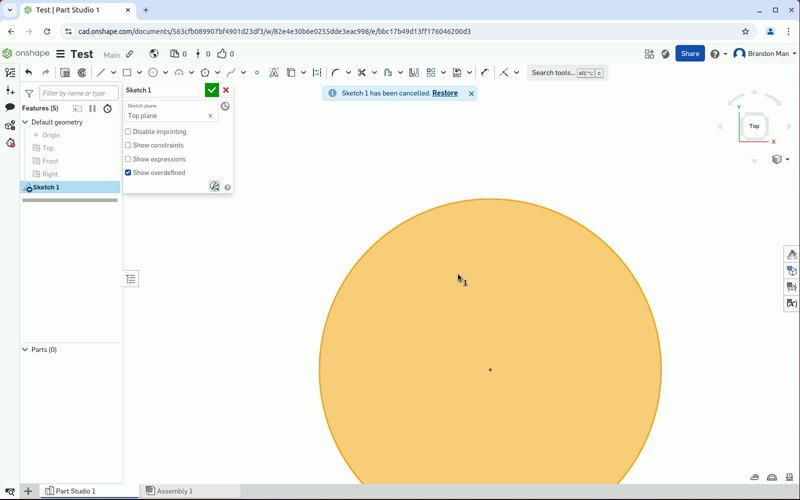
scroll(-6)
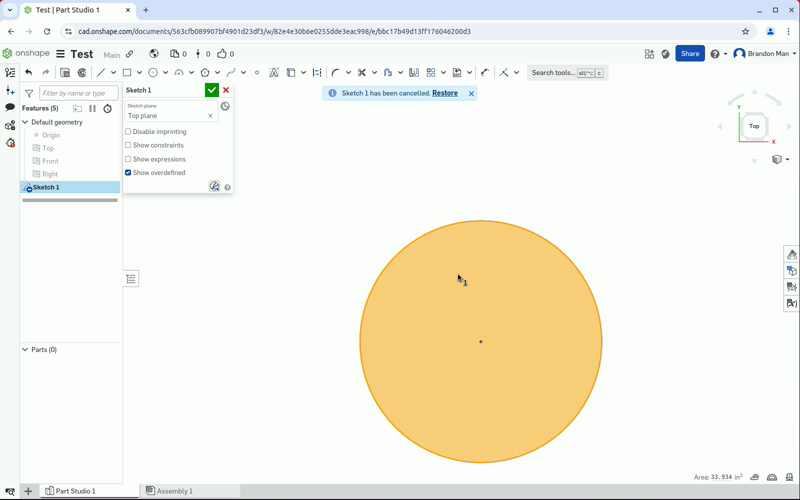
scroll(-6)
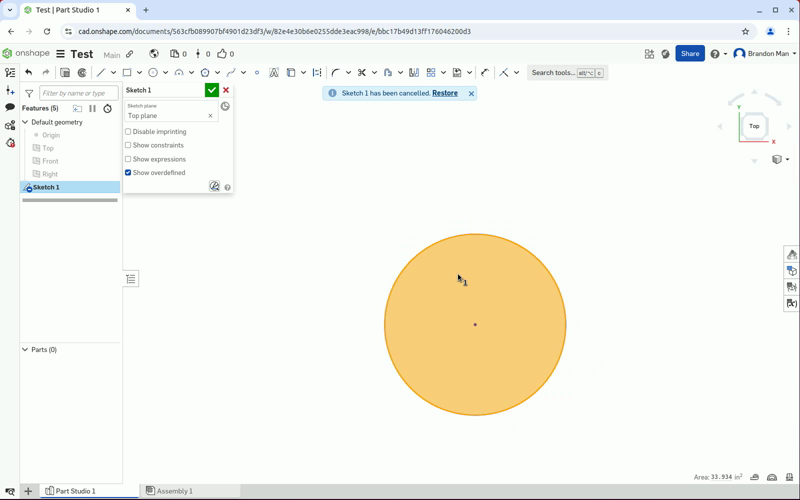
scroll(-6)
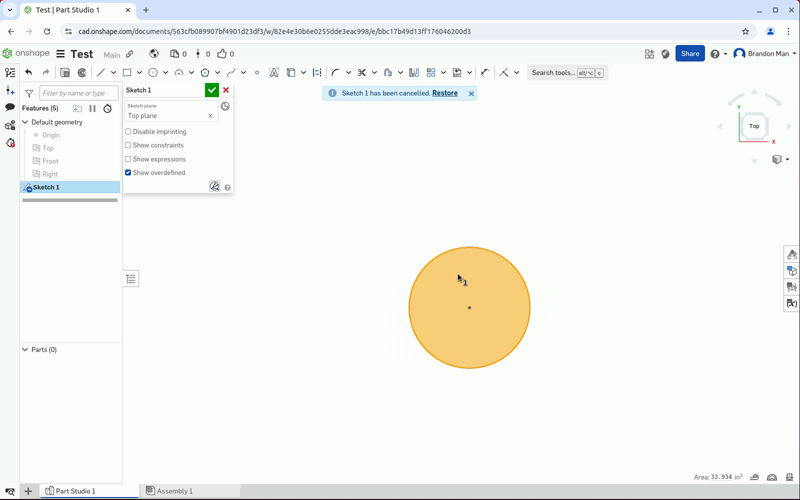
scroll(-6)
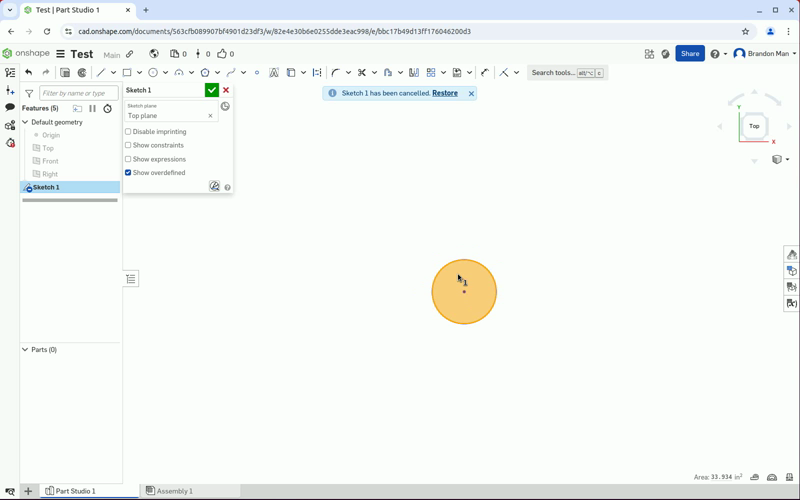
scroll(-6)
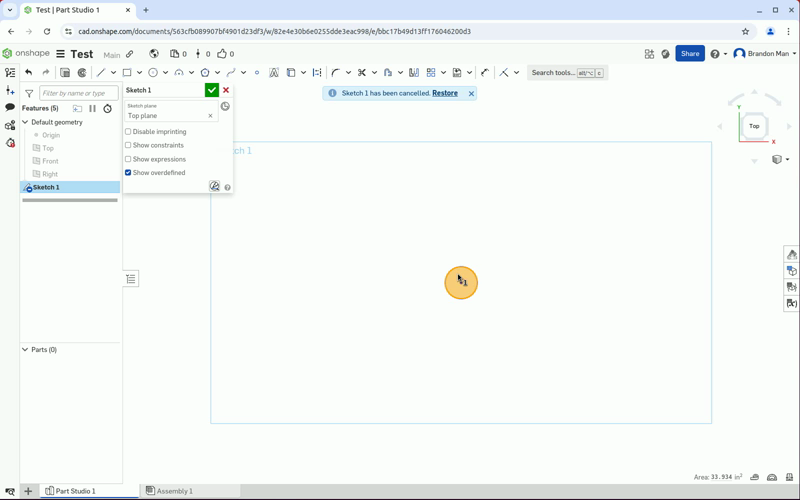
mouse_move(73, 352)
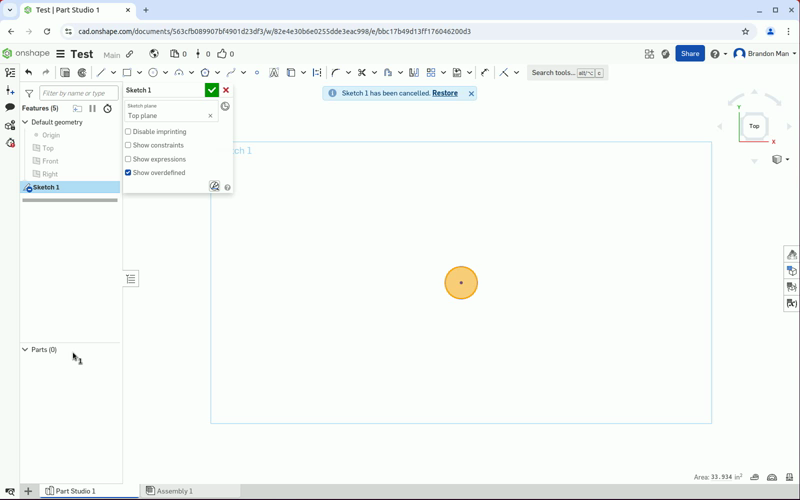
key(shift+y)
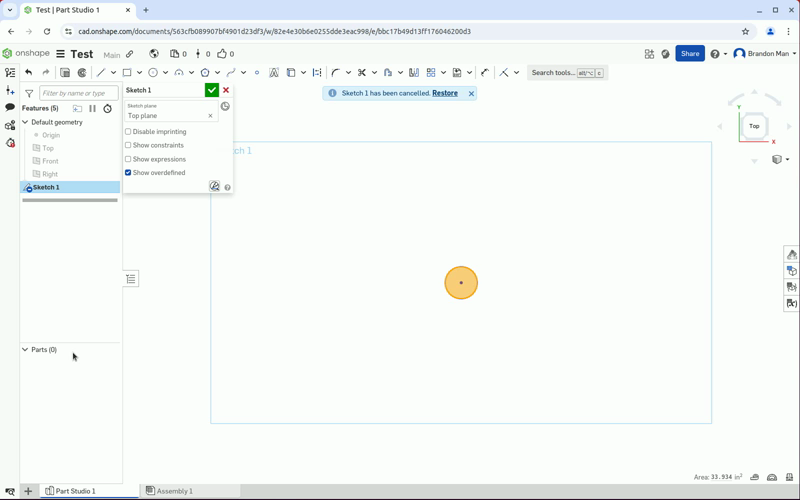
key(shift+e)
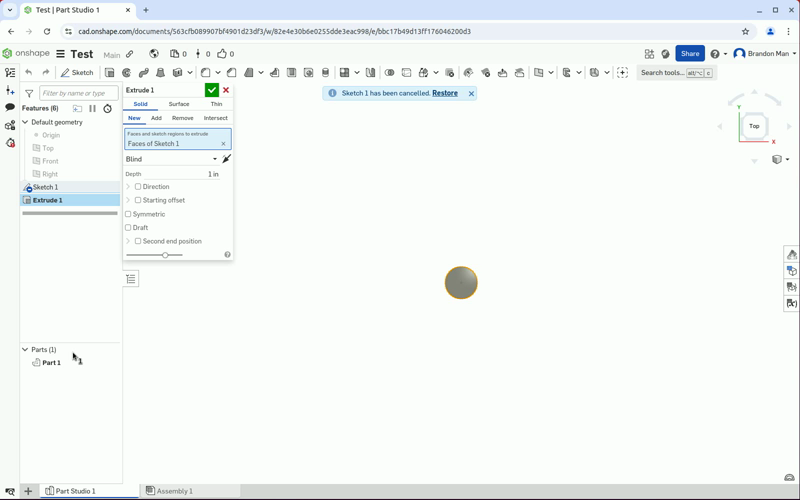
mouse_move(143, 106)
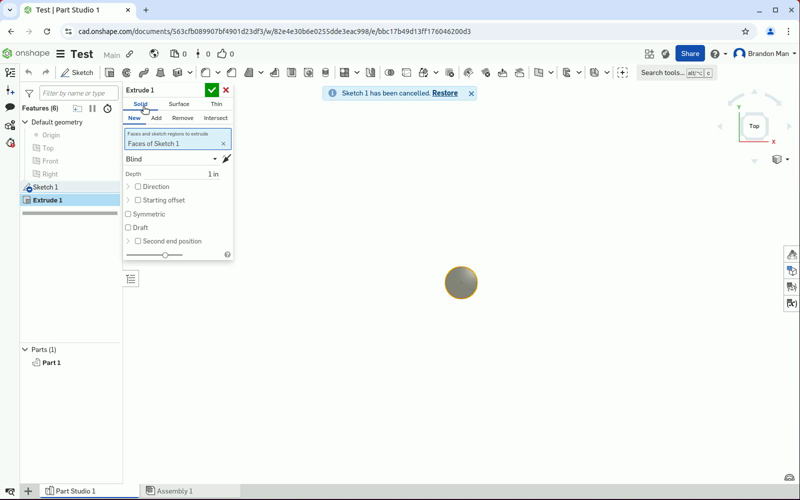
click(143, 106)
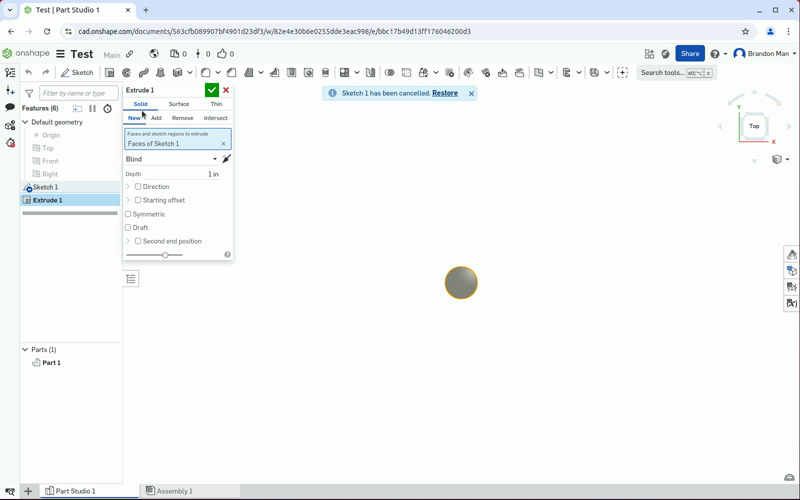
mouse_move(137, 120)
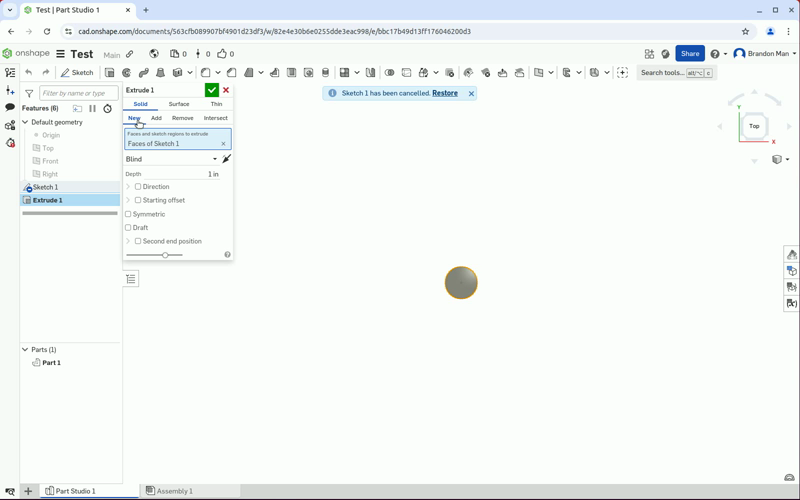
click(137, 120)
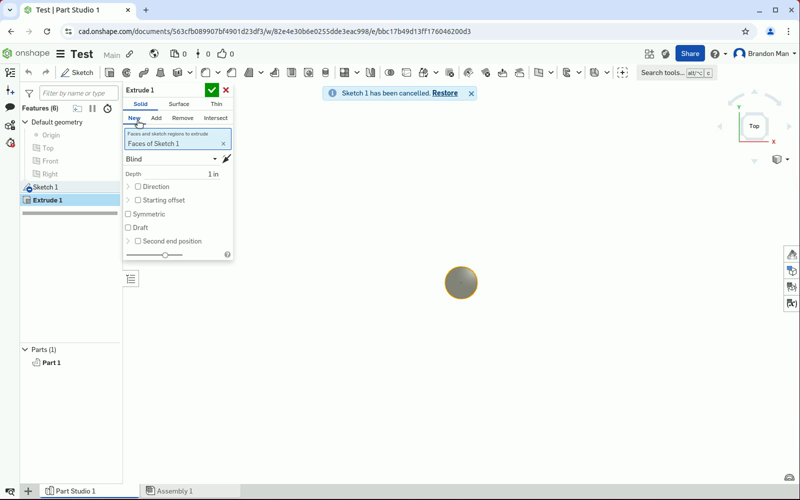
key(tab, 4)
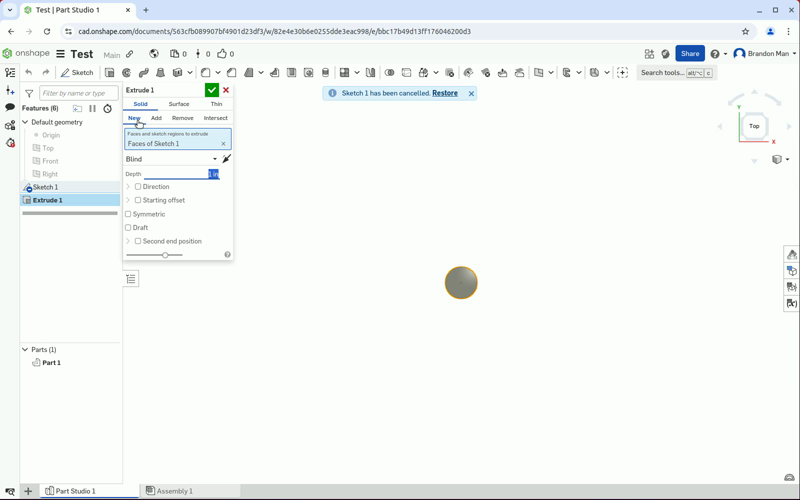
text(0.481)
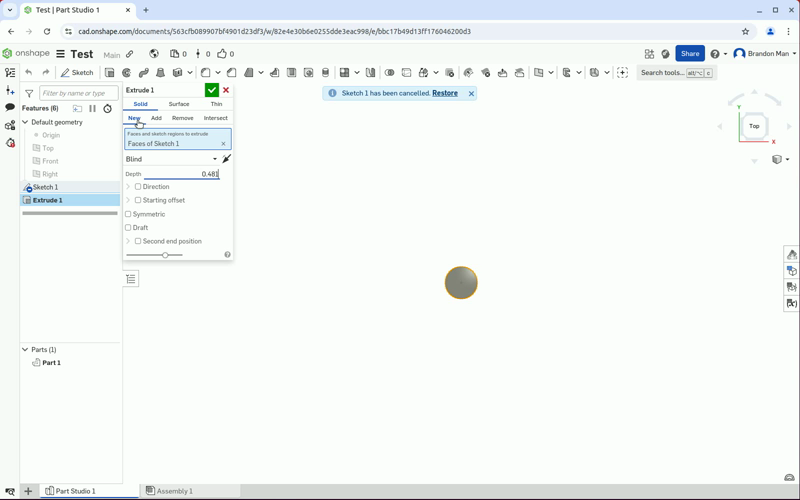
key(enter)
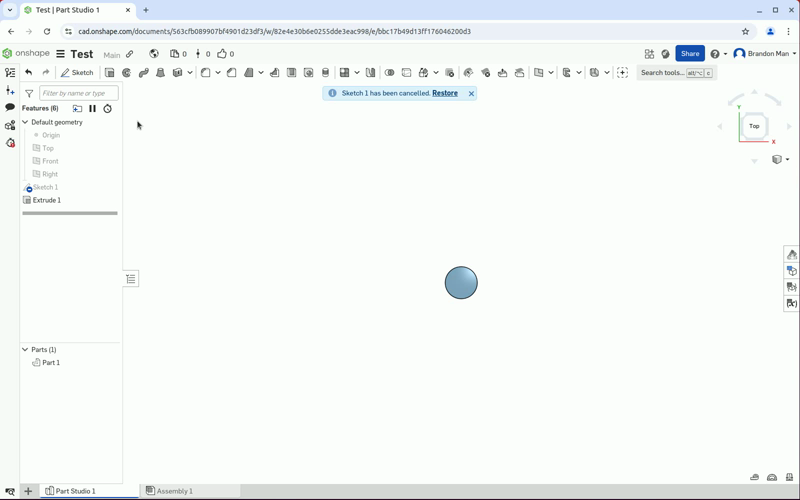
key(shift+h)
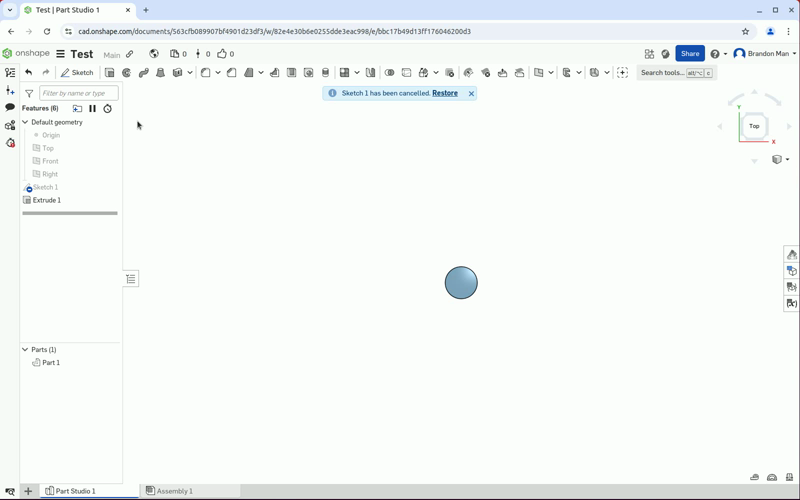
key(shift+h)
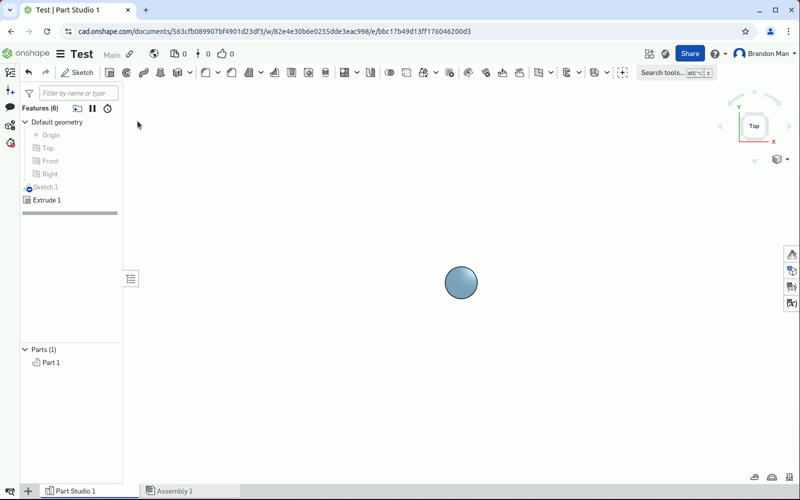
mouse_move(73, 189)
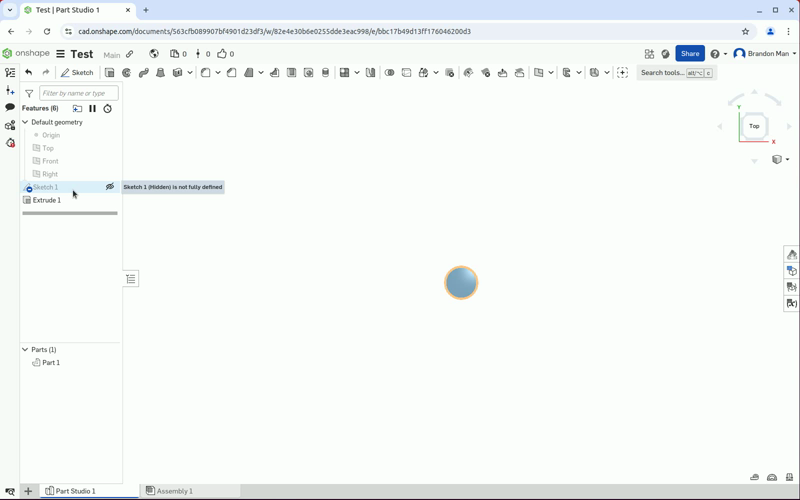
click(73, 189)
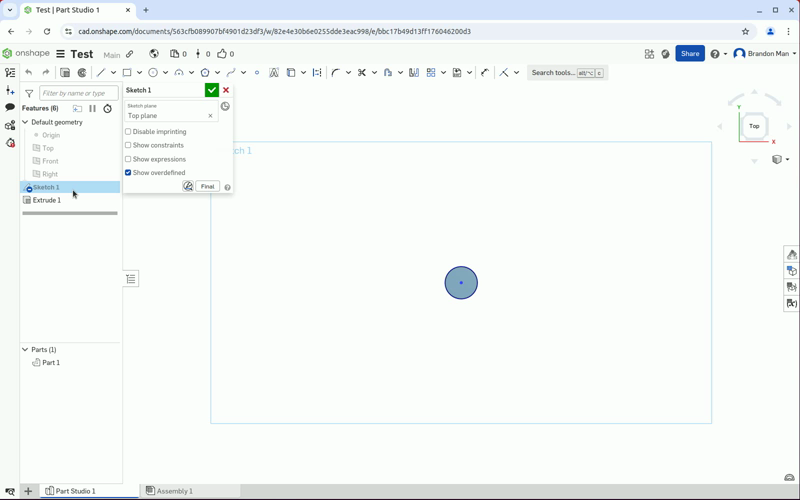
mouse_move(229, 92)
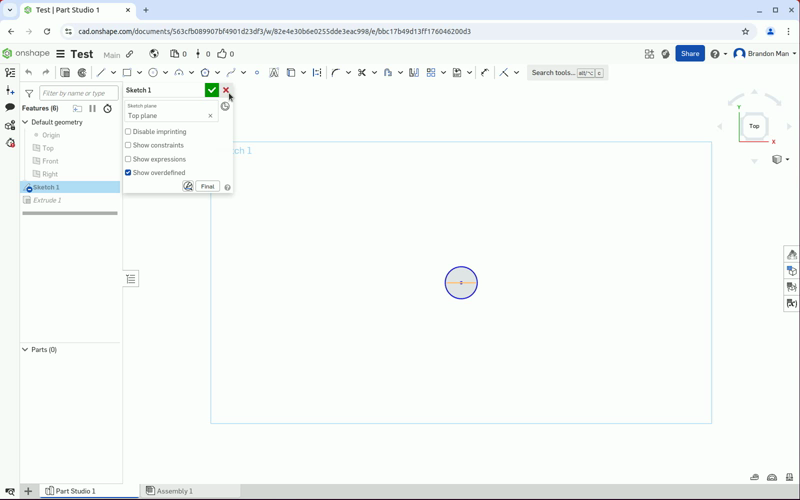
click(229, 92)
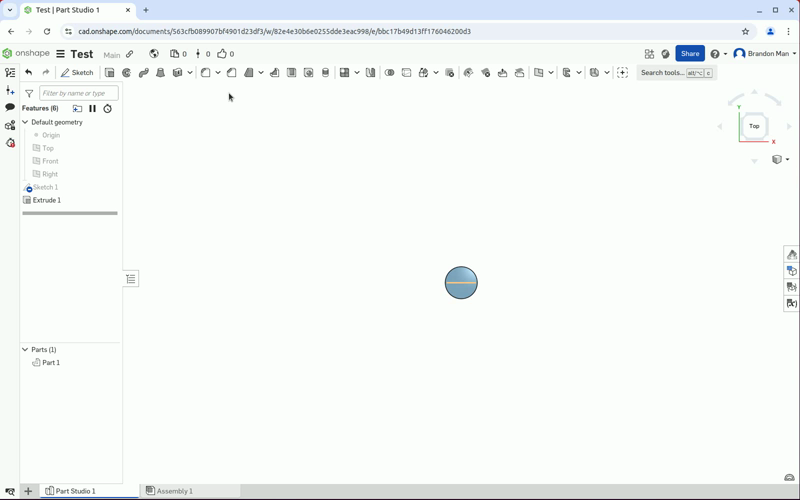
mouse_move(541, 75)
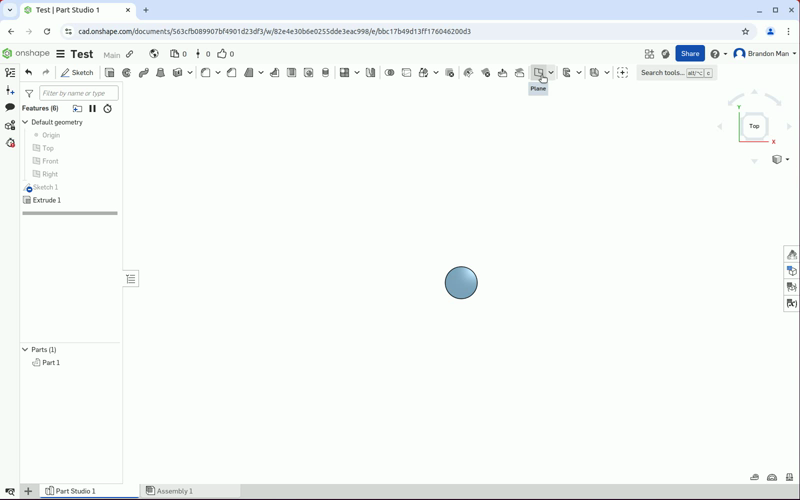
click(541, 75)
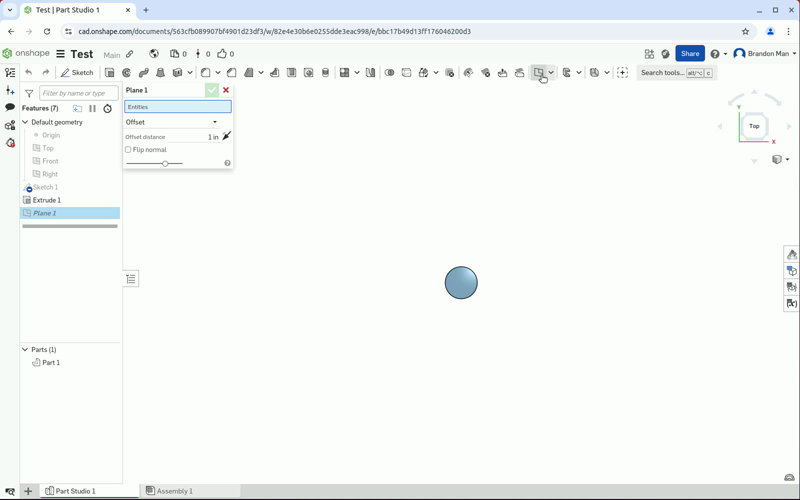
mouse_move(73, 150)
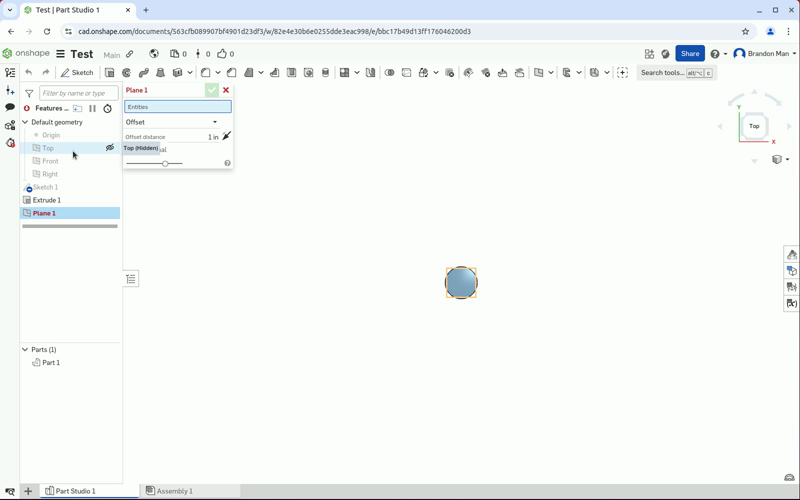
click(73, 150)
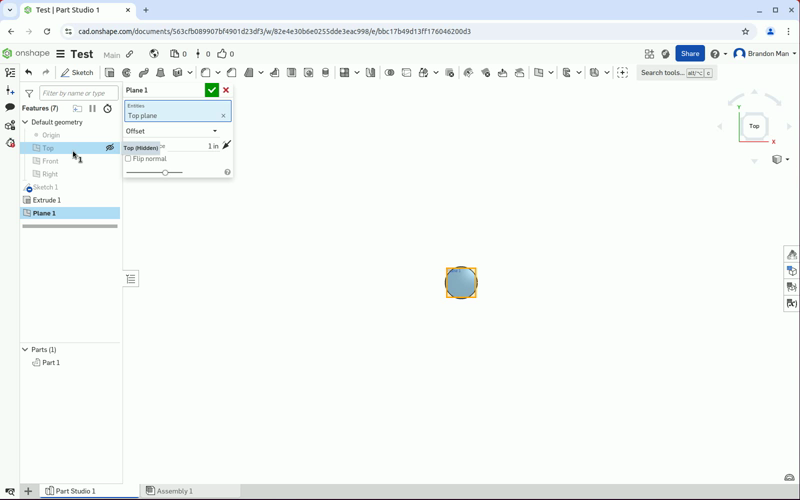
key(tab, 2)
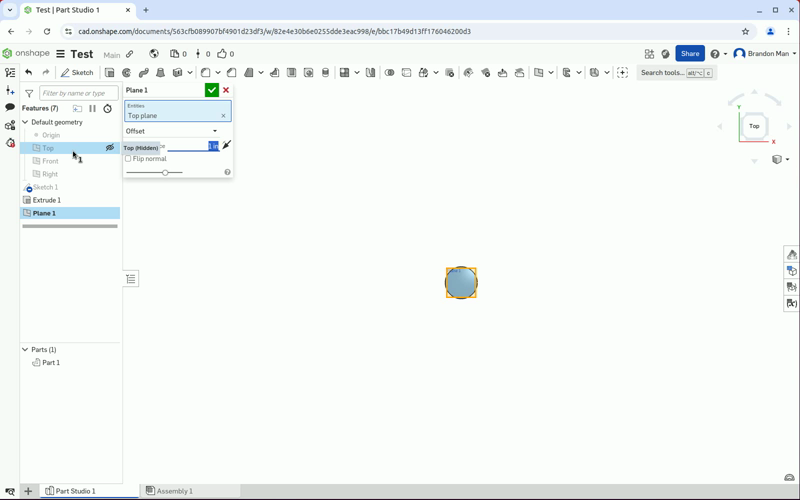
text(0.493)
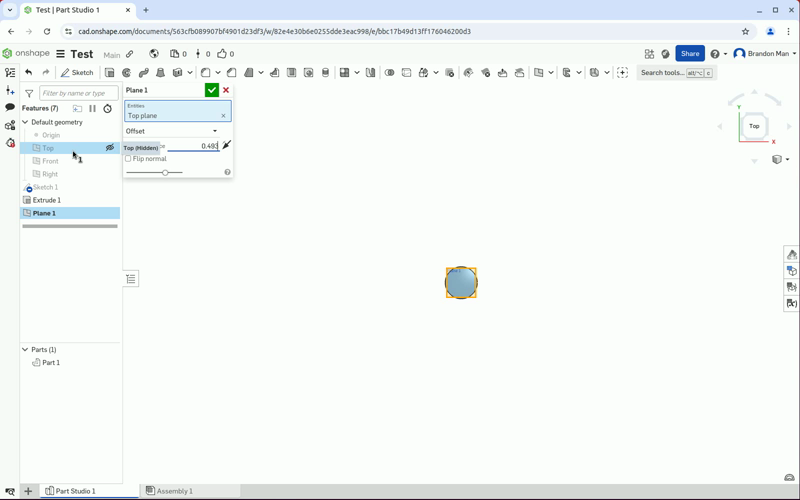
key(enter, 2)
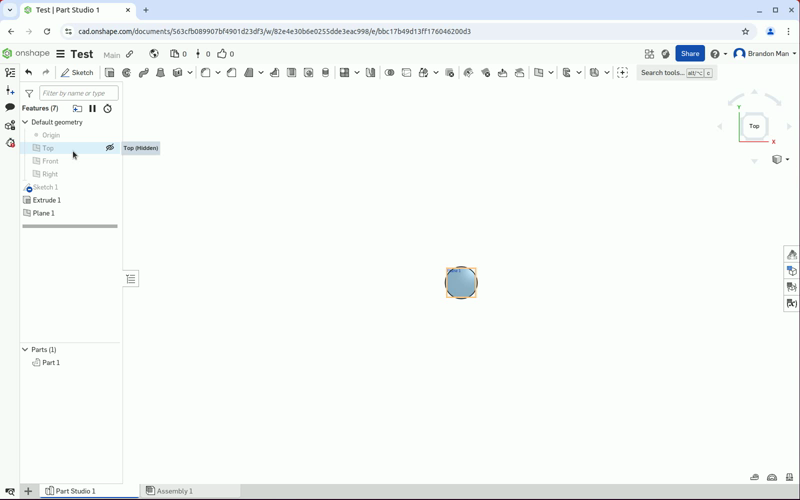
key(shift+s)
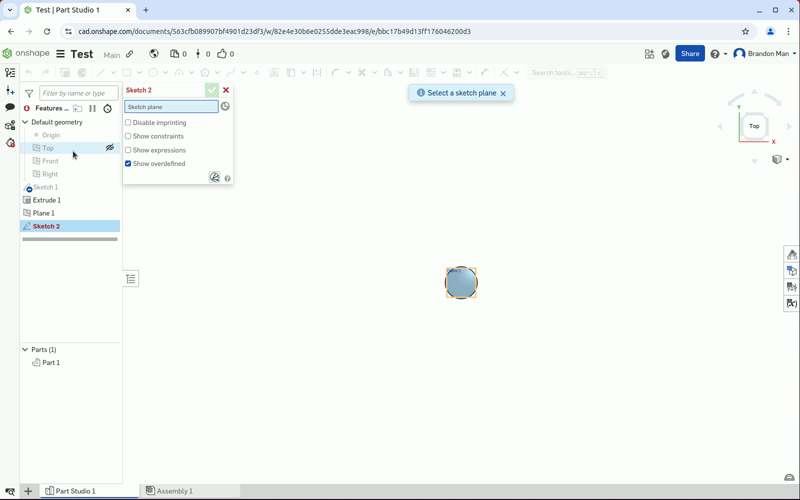
mouse_move(73, 215)
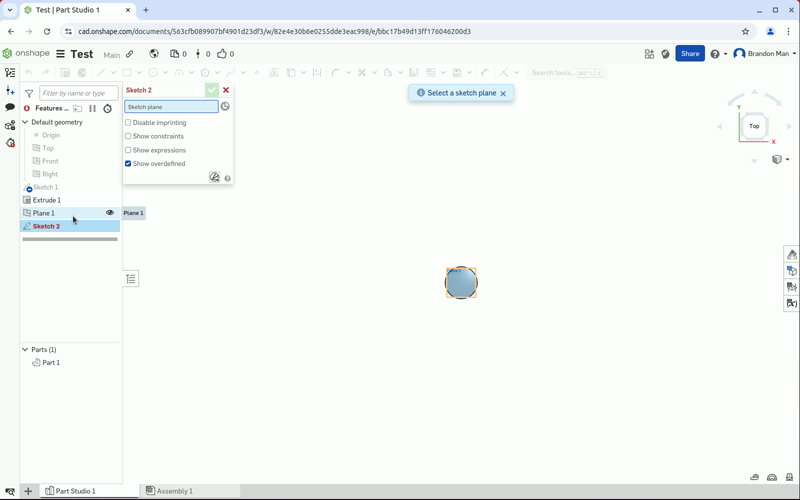
click(73, 215)
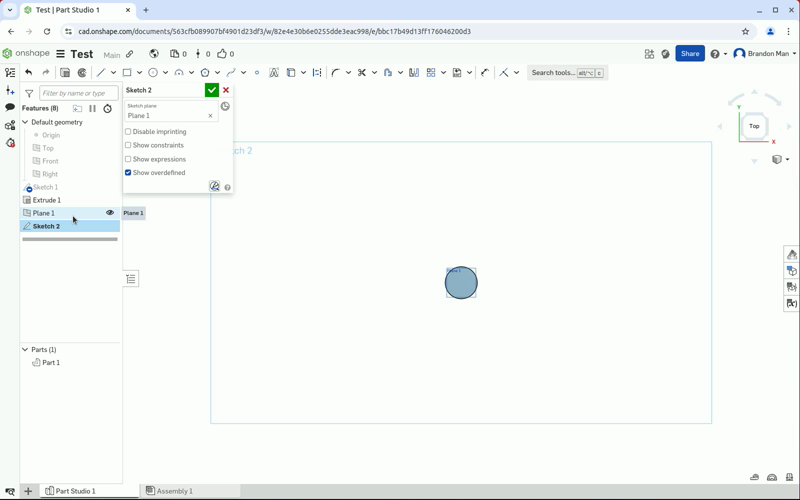
mouse_move(73, 352)
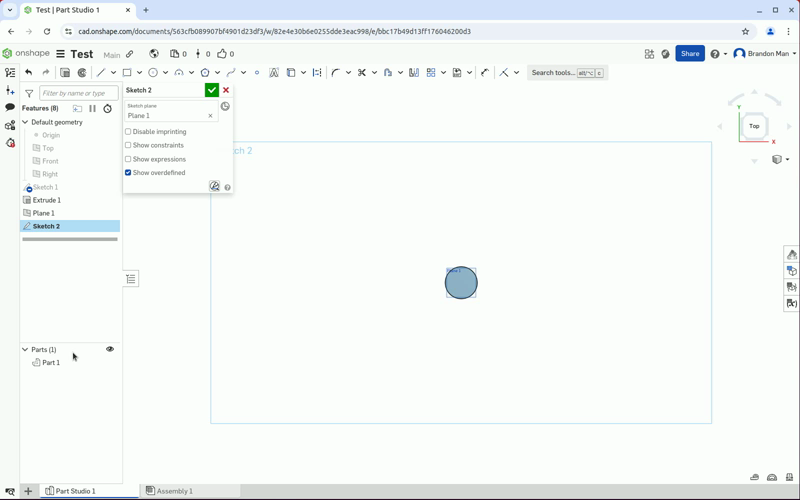
key(y)
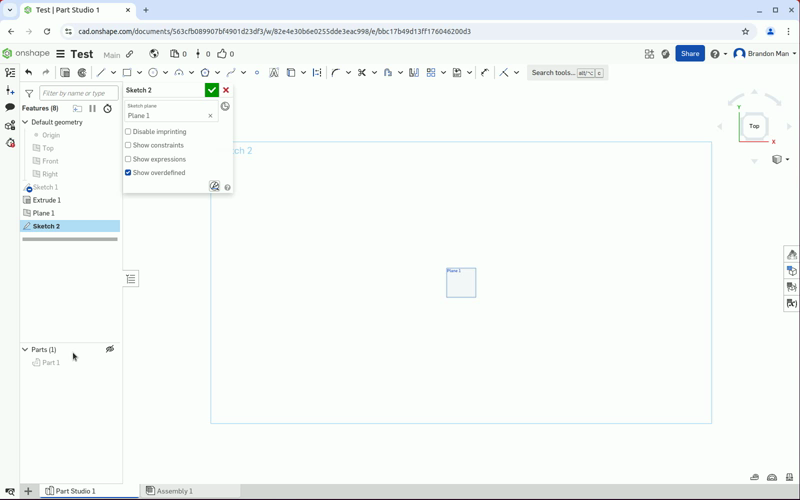
key(c)
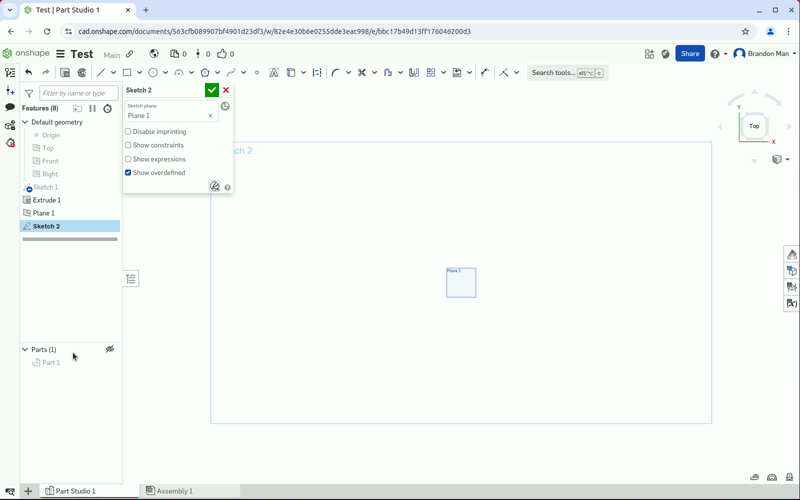
key_down(shift)
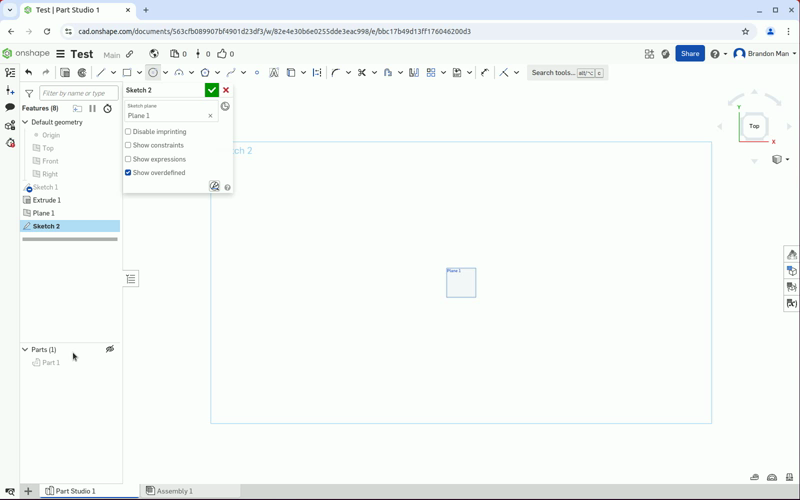
mouse_move(461, 282)
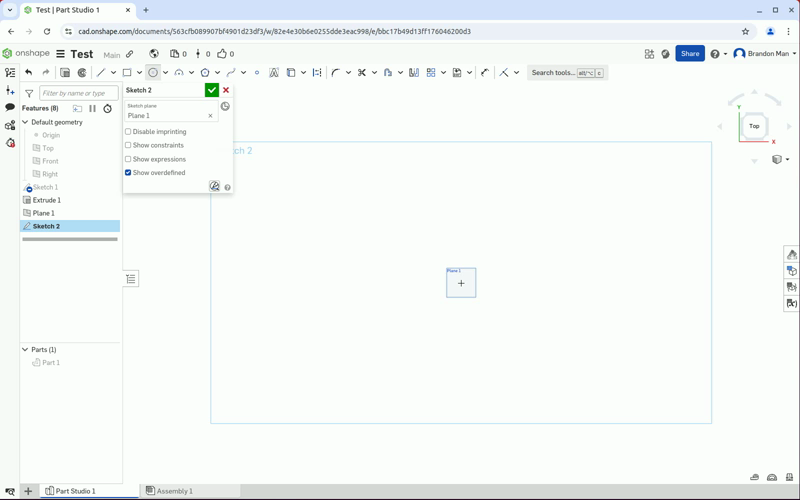
click(461, 282)
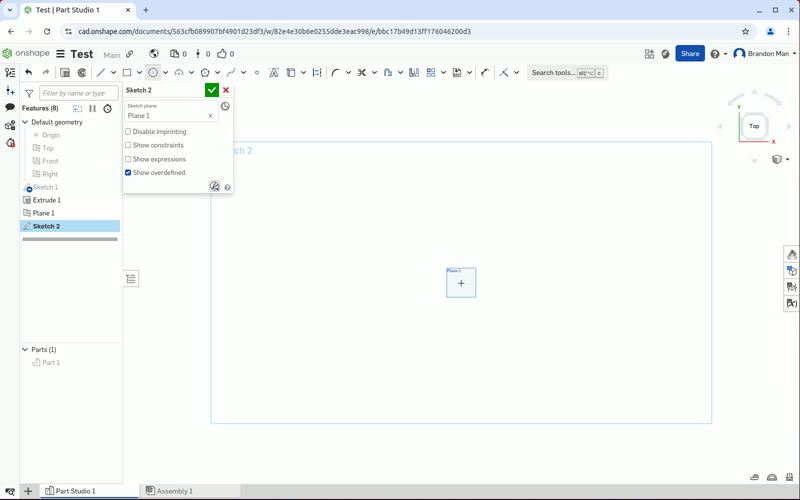
key_up(shift)
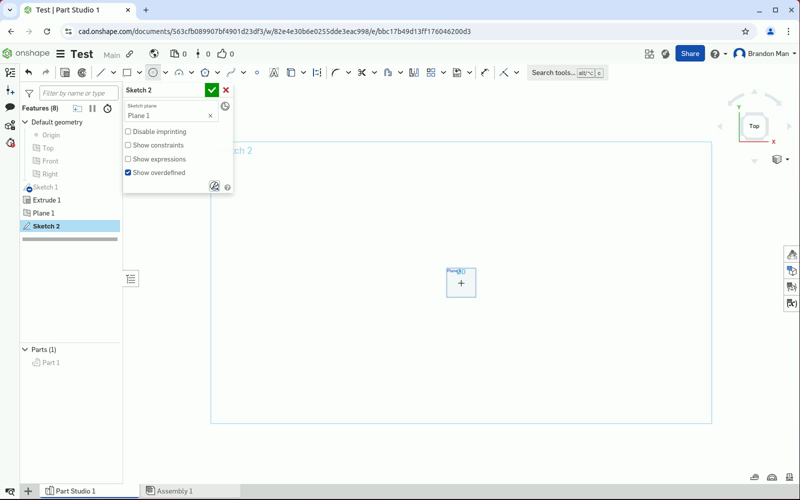
mouse_move(476, 282)
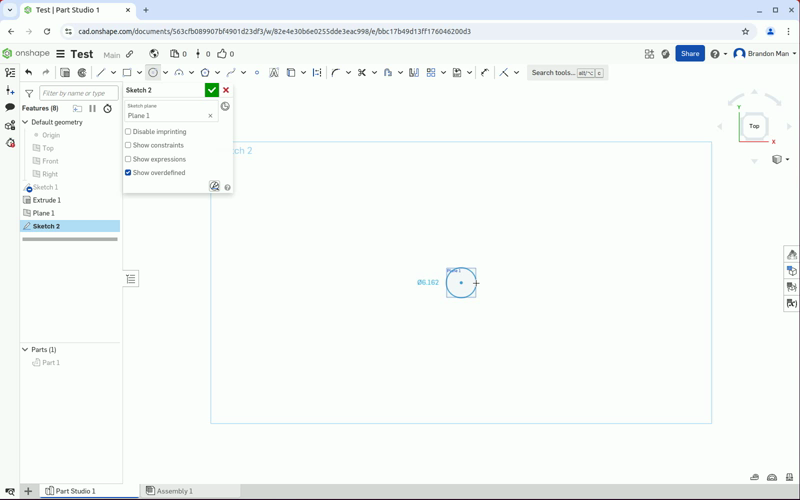
click(476, 282)
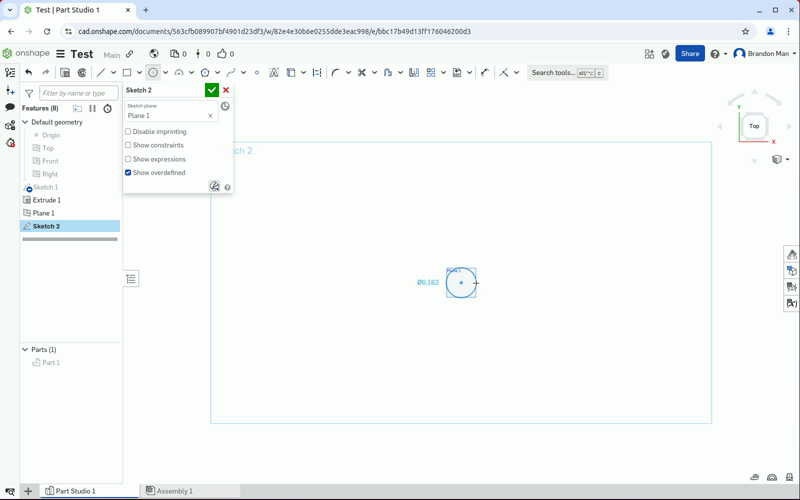
key(esc)
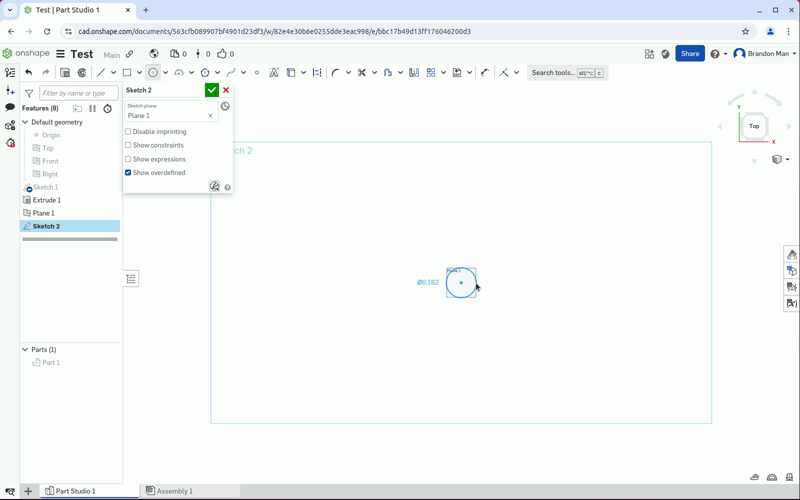
mouse_move(475, 281)
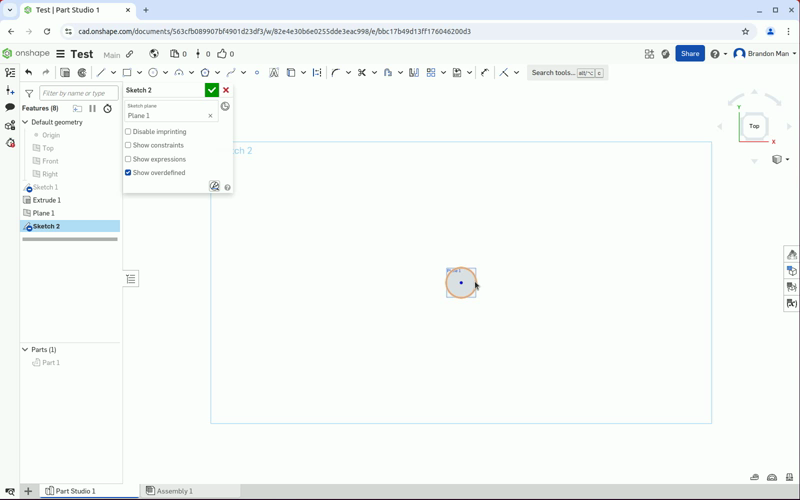
scroll(6)
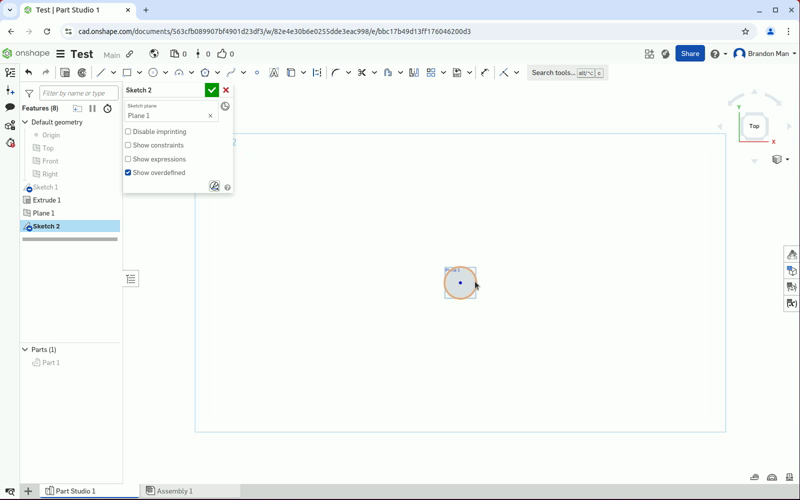
scroll(6)
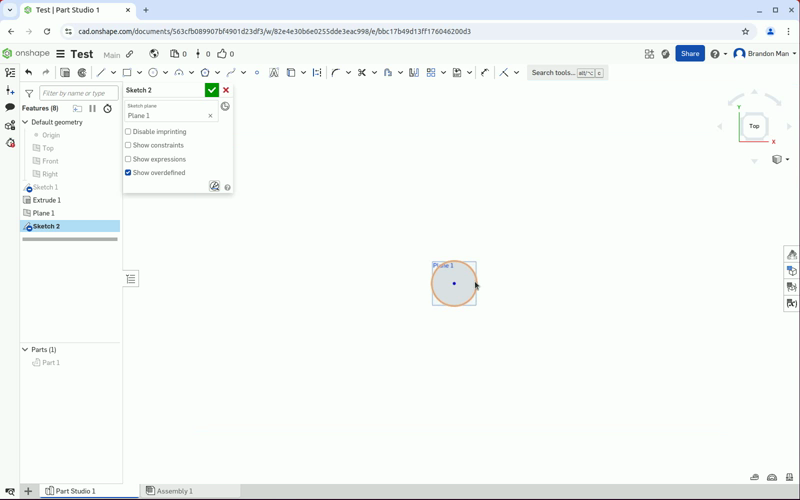
scroll(6)
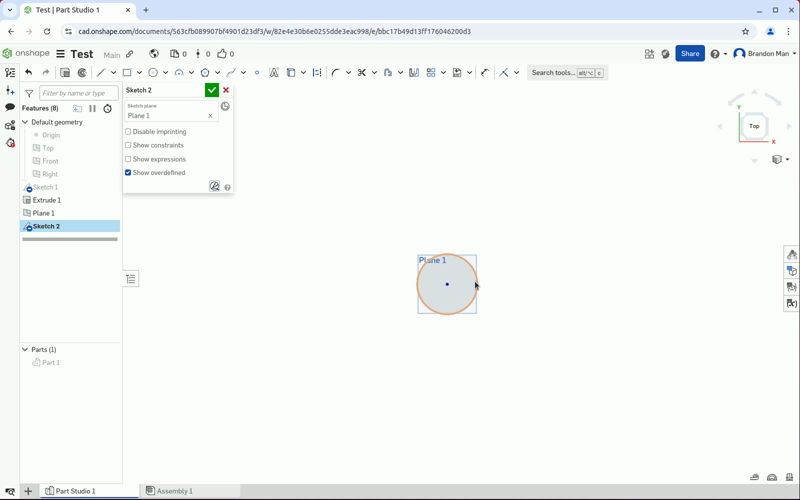
scroll(6)
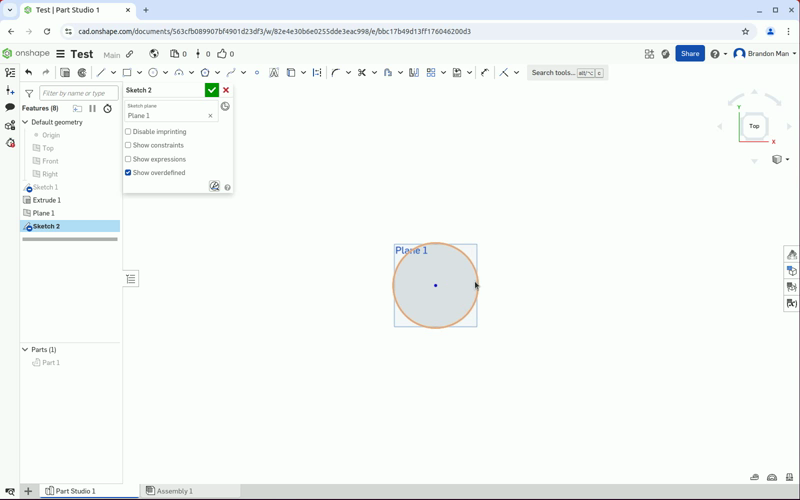
scroll(6)
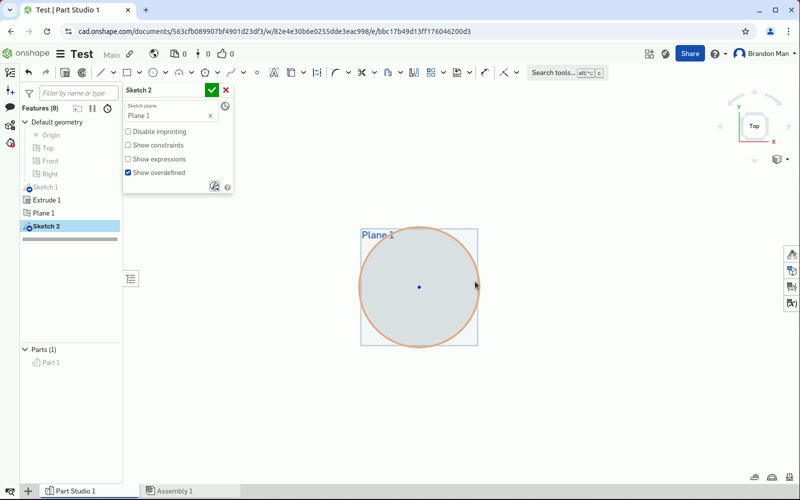
scroll(6)
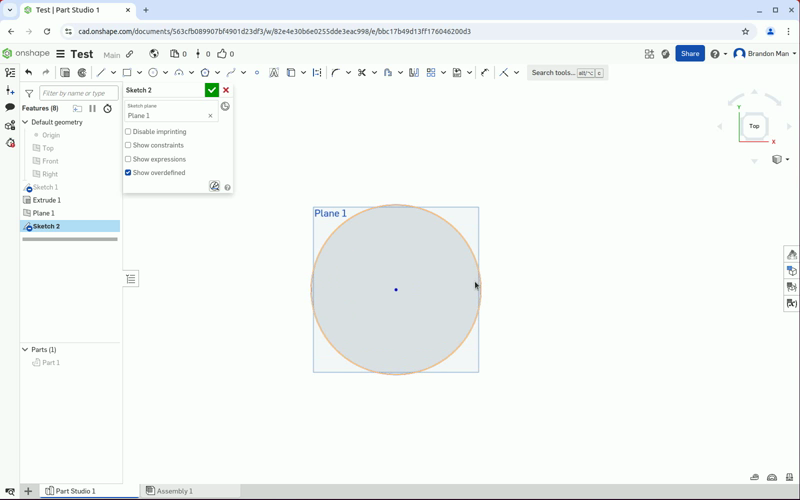
scroll(6)
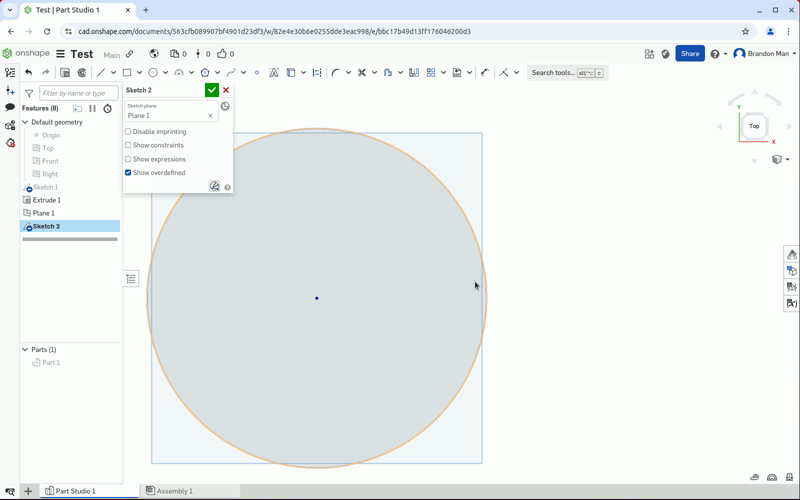
click(475, 281)
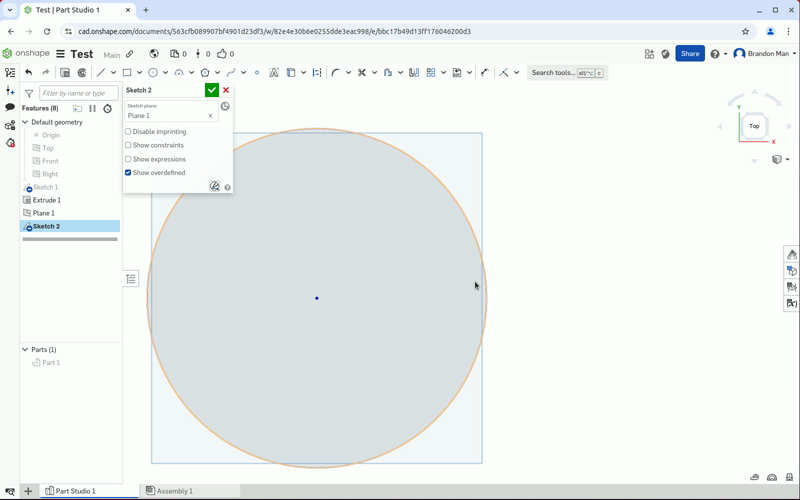
scroll(-6)
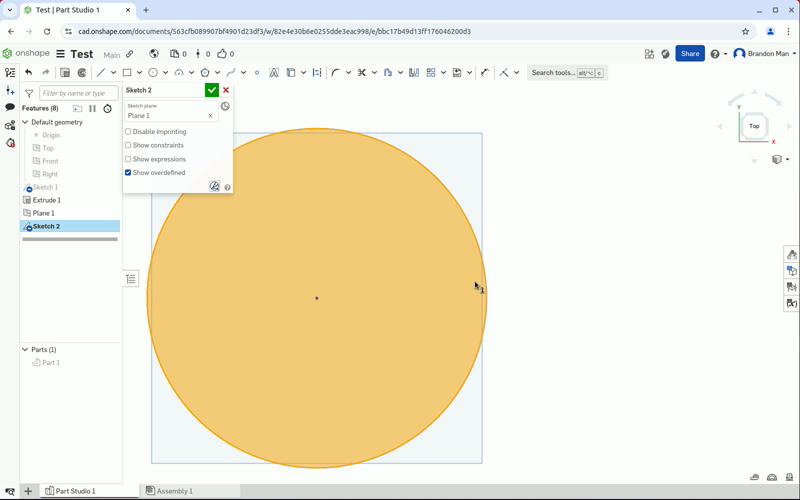
scroll(-6)
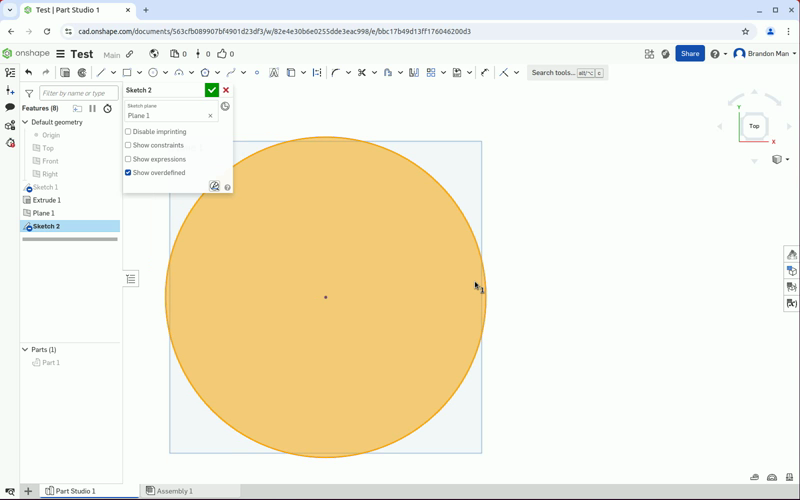
scroll(-6)
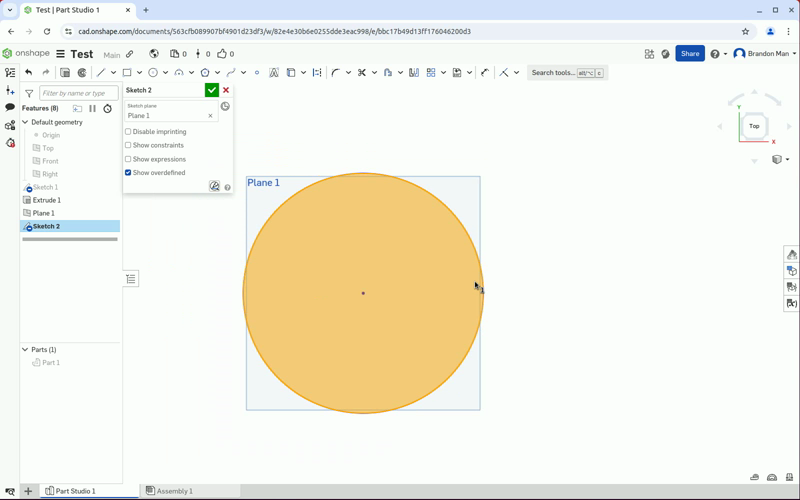
scroll(-6)
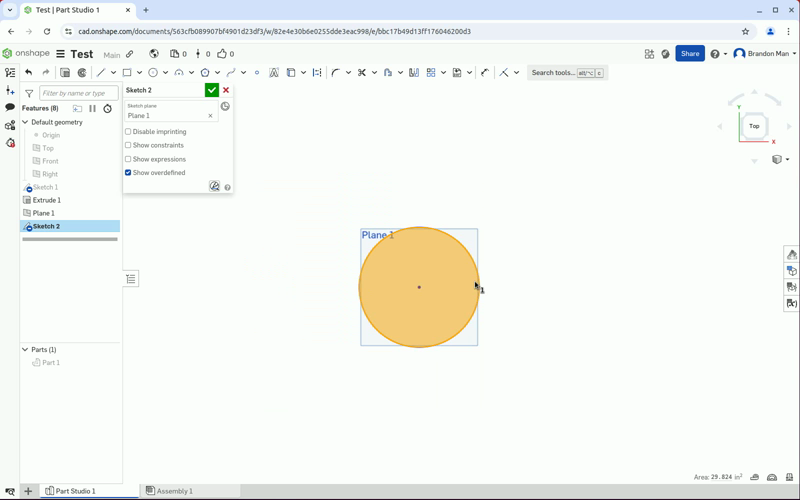
scroll(-6)
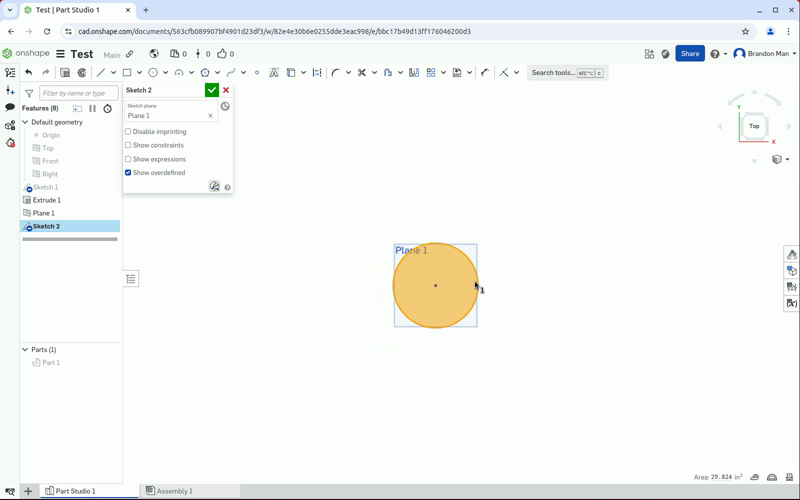
scroll(-6)
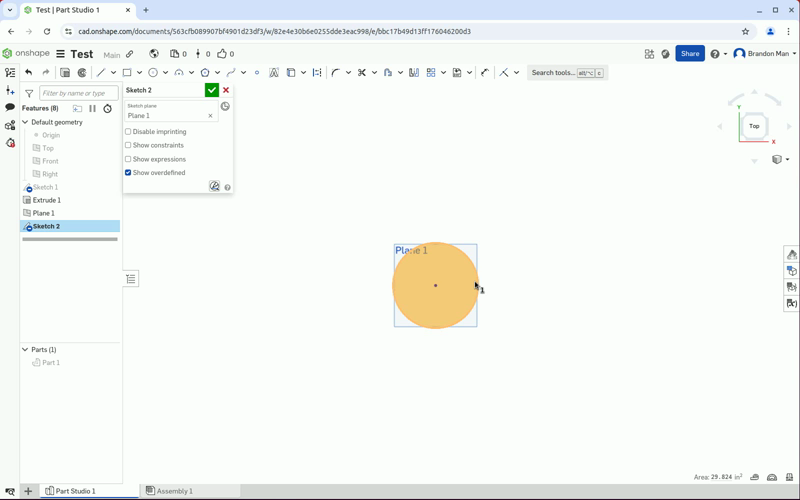
scroll(-6)
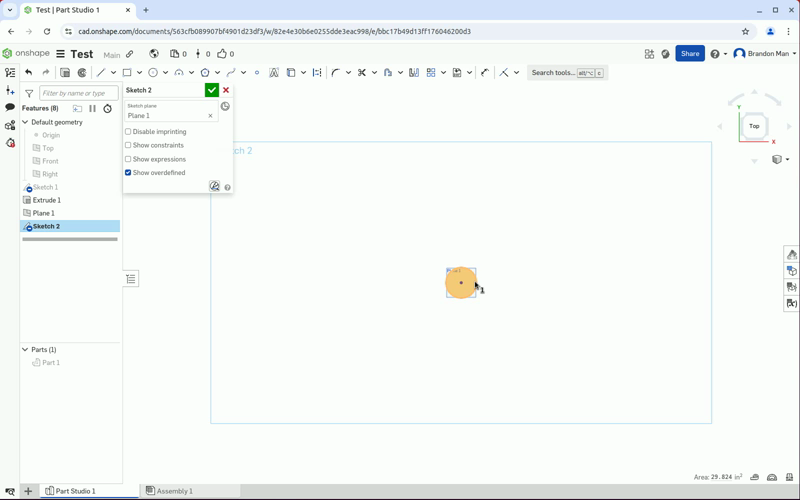
mouse_move(73, 352)
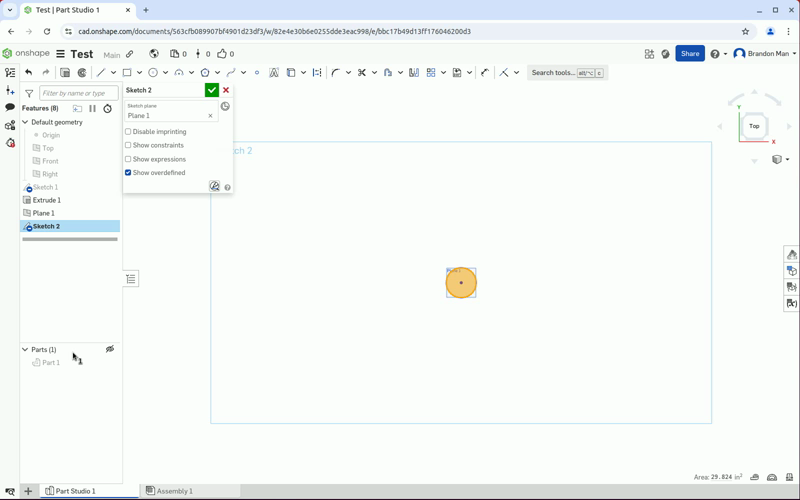
key(shift+y)
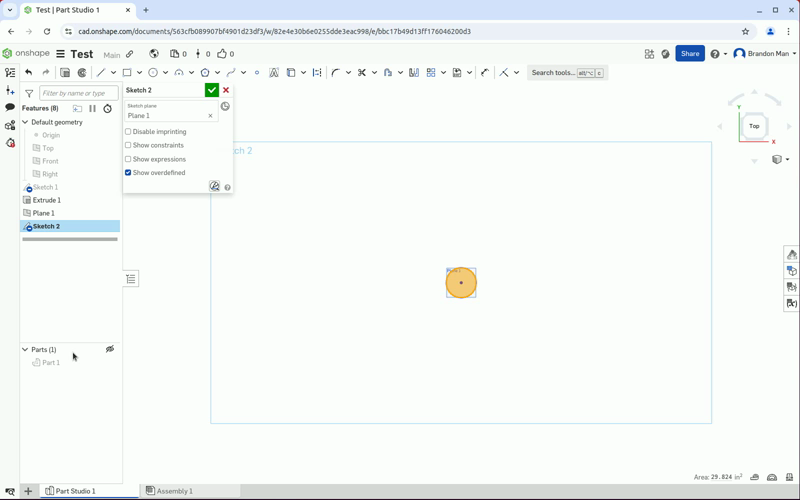
key(shift+e)
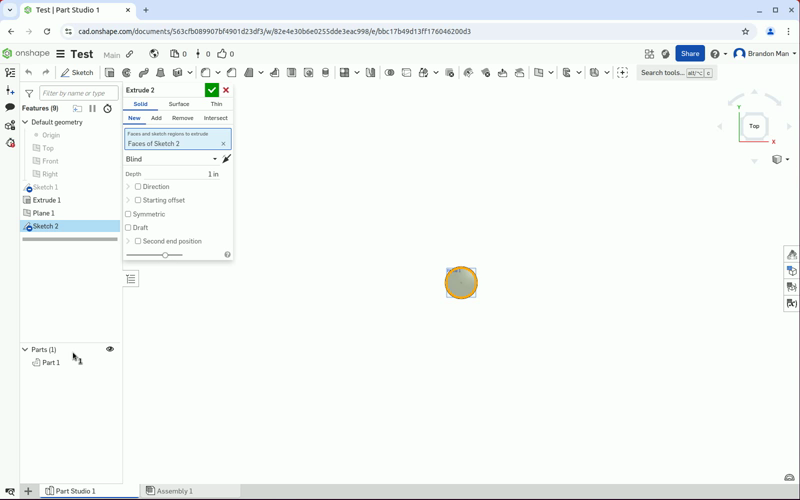
mouse_move(143, 106)
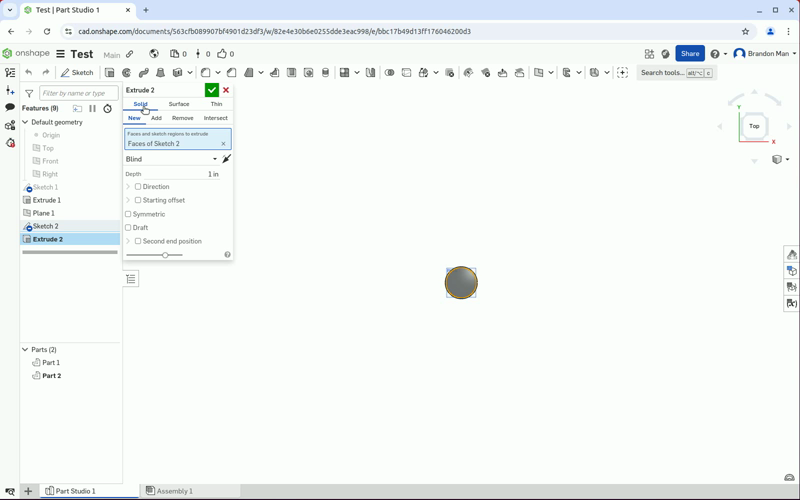
click(143, 106)
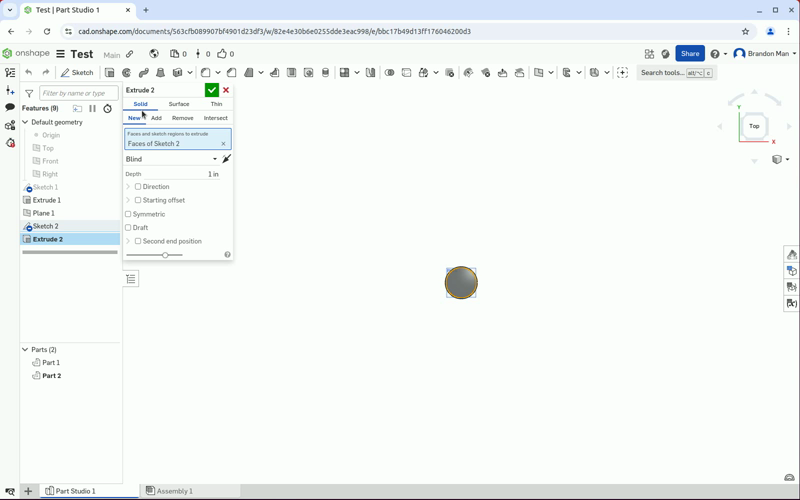
mouse_move(137, 120)
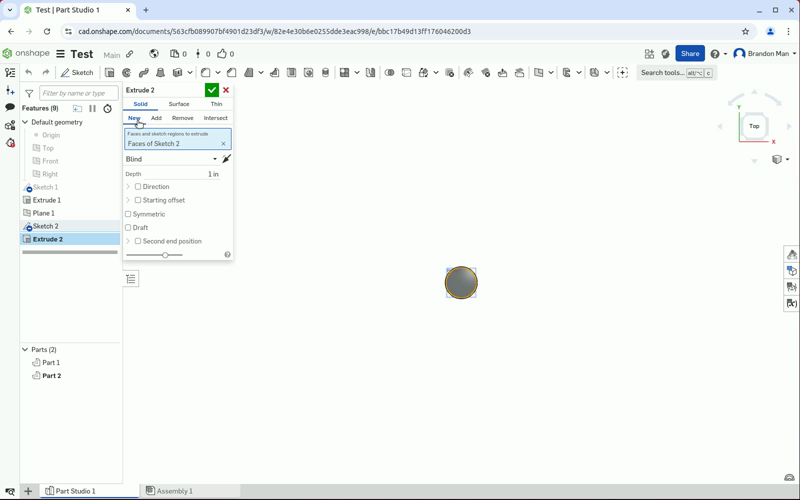
click(137, 120)
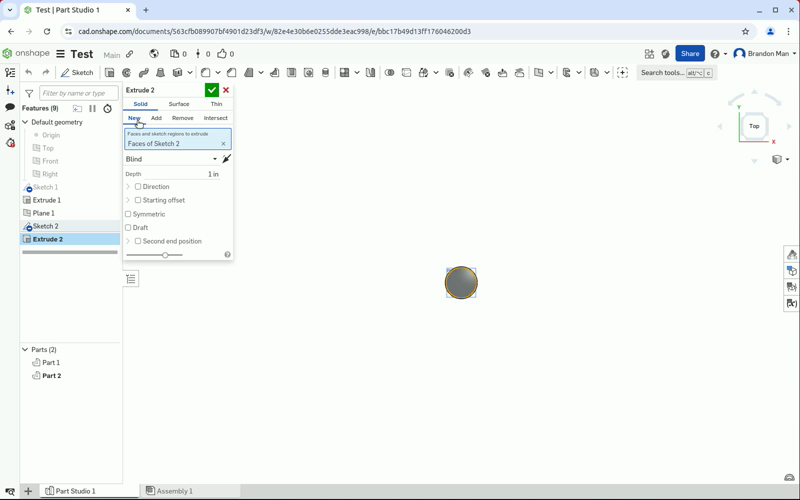
key(tab, 4)
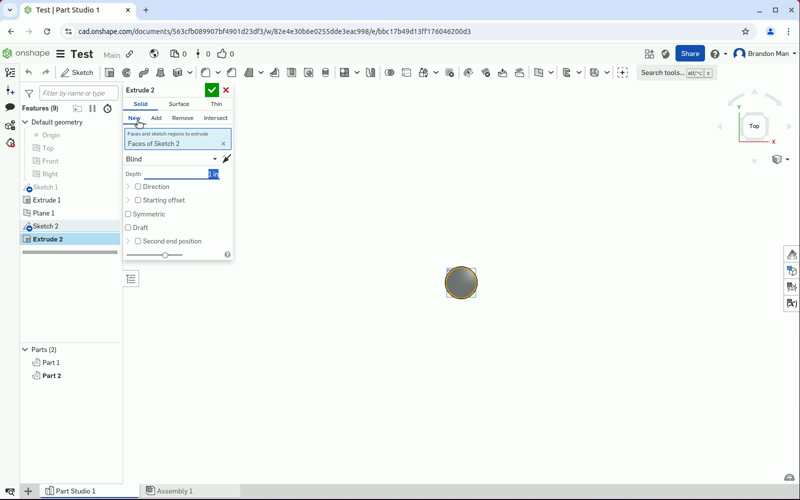
text(22.627)
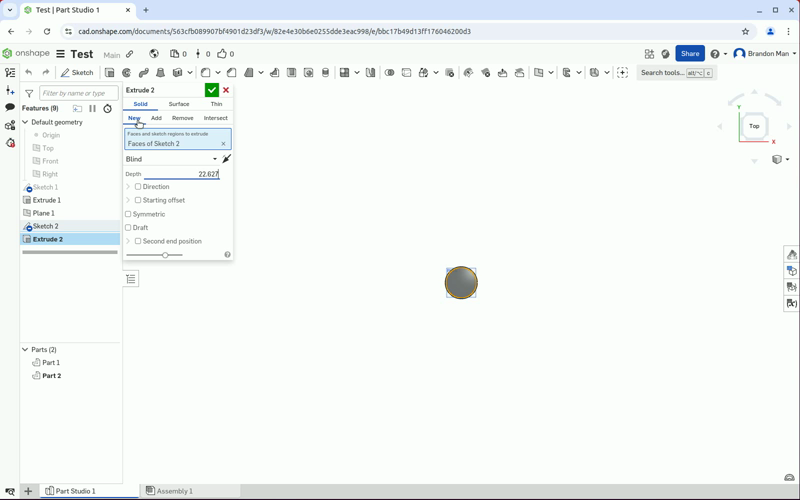
key(enter)
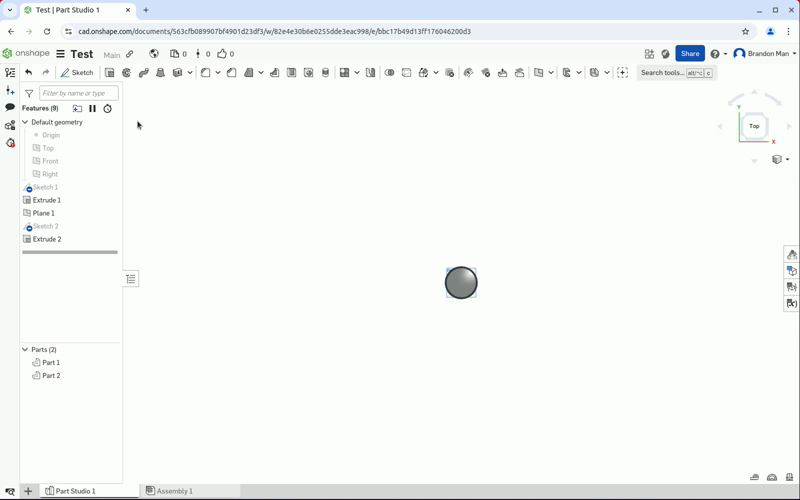
key(shift+h)
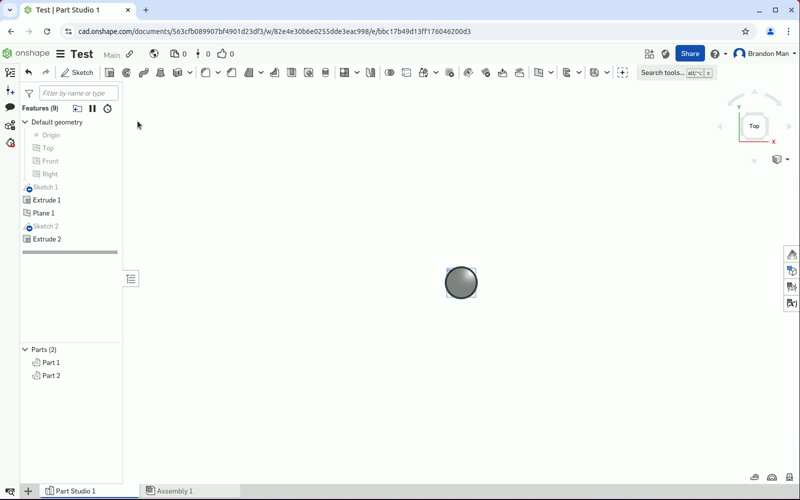
key(shift+h)
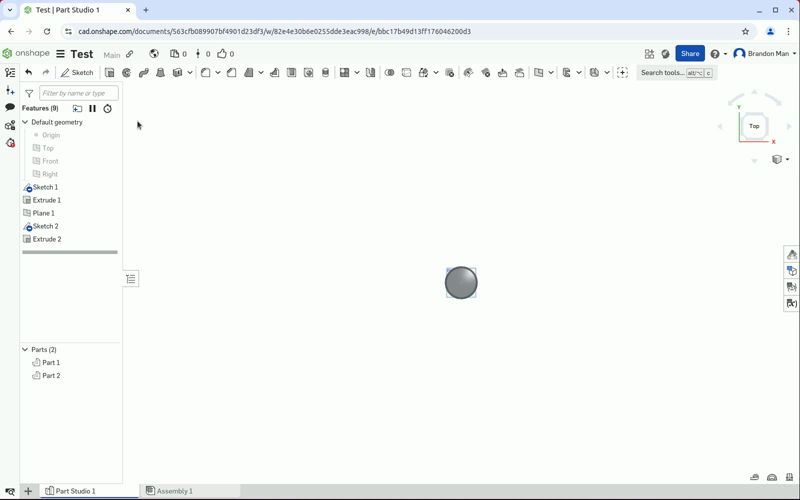
key(shift+7)
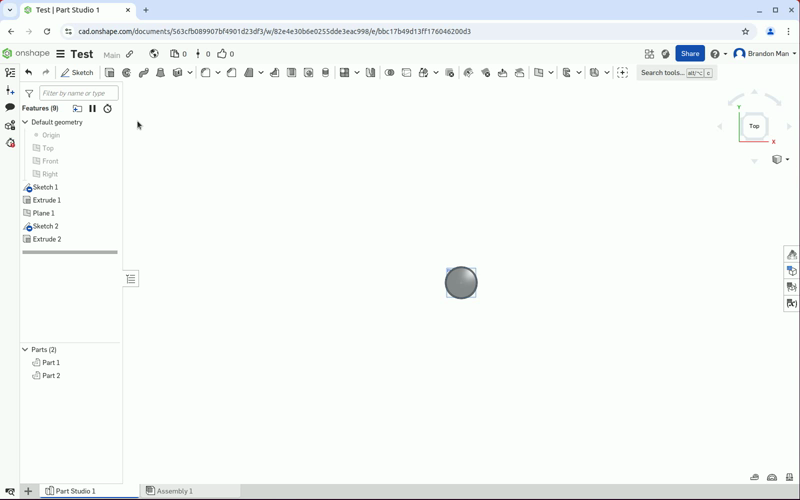
key(up, 3)
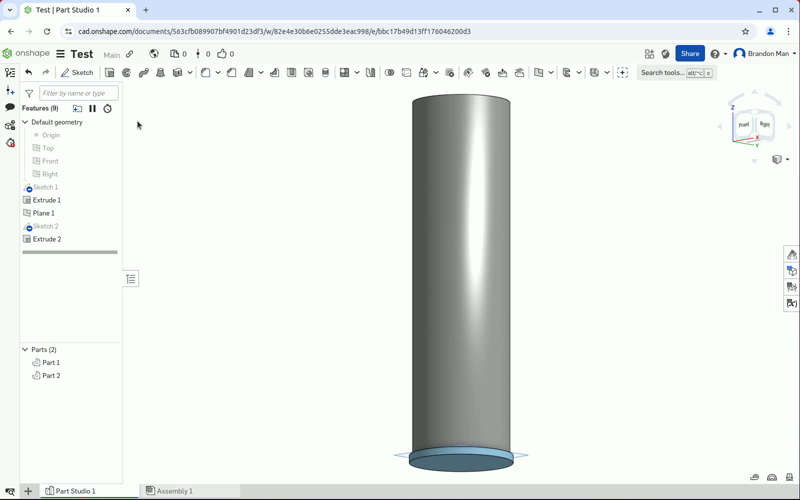
key(left, 3)
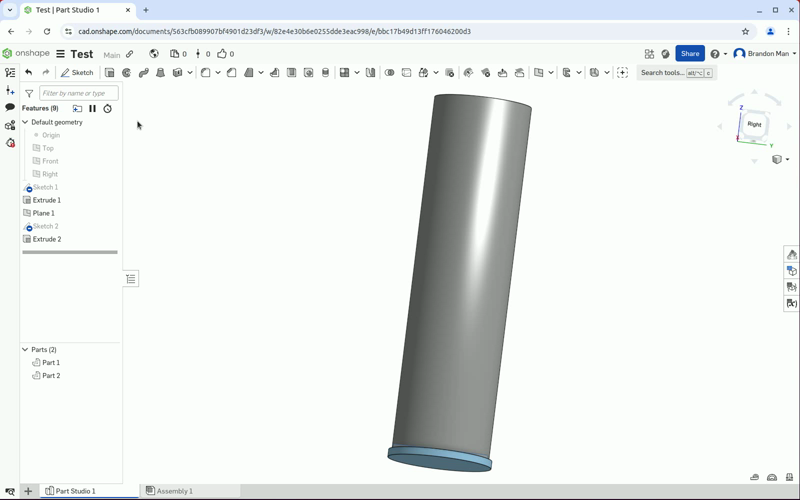
key(right, 3)
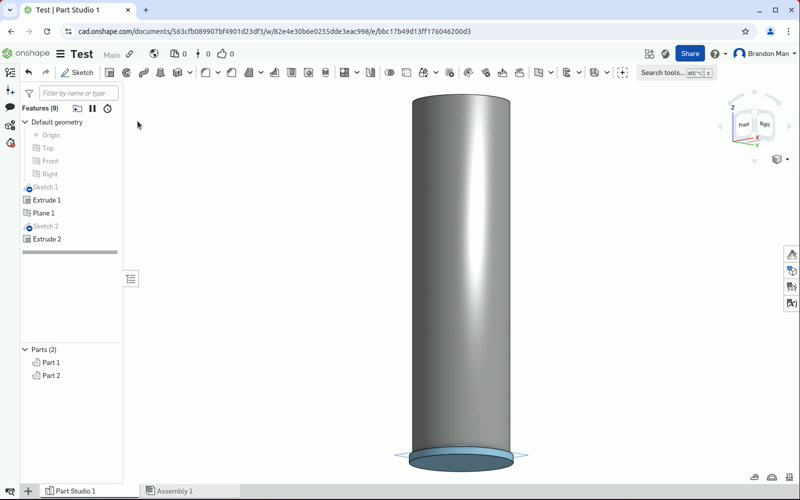
key(down, 3)
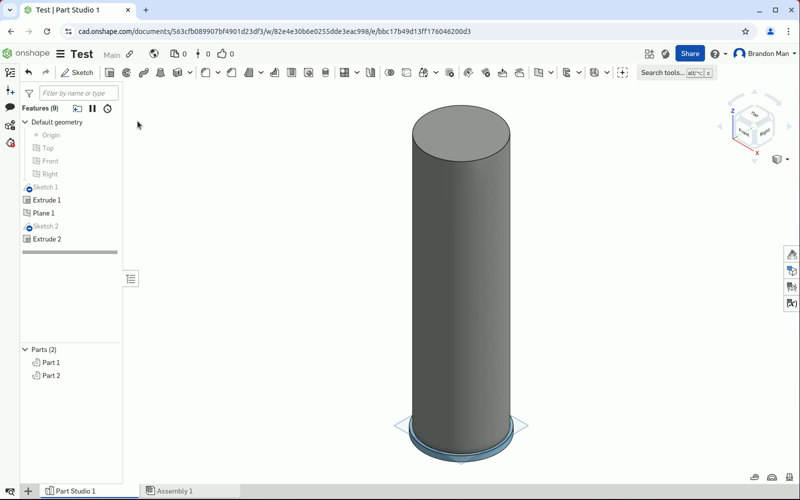
mouse_move(73, 189)
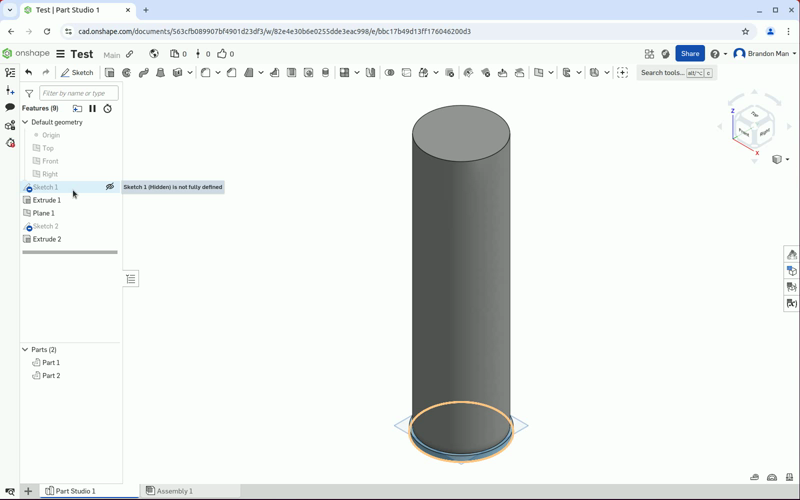
click(73, 189)